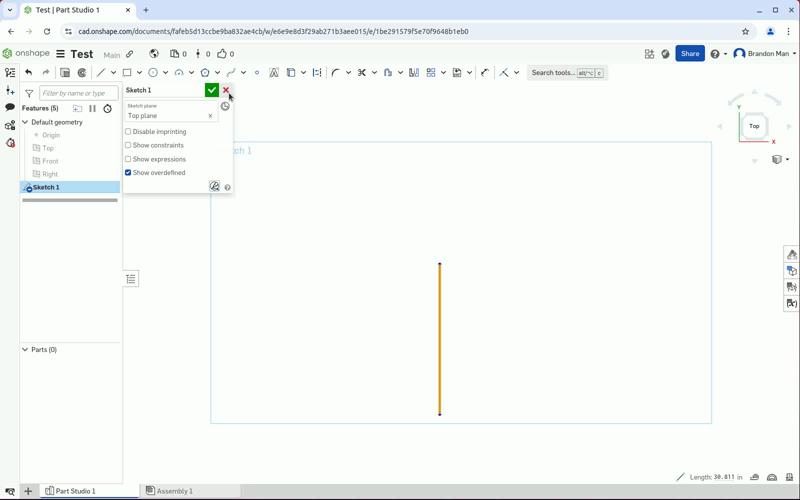
key(shift+h)
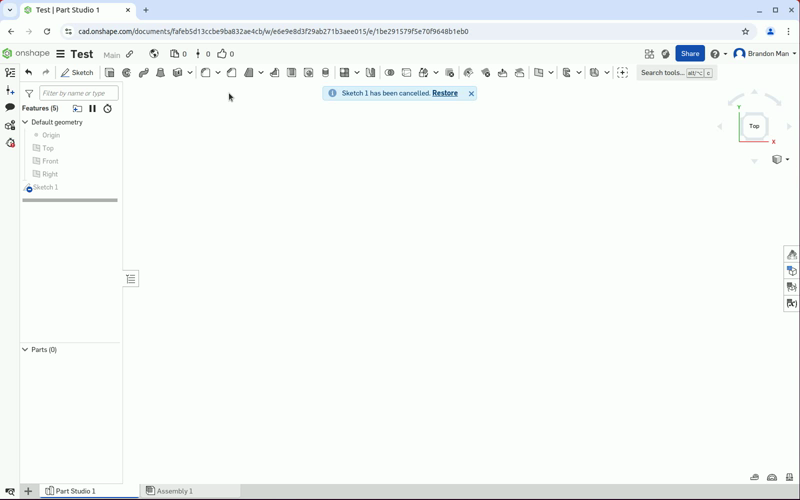
mouse_move(73, 352)
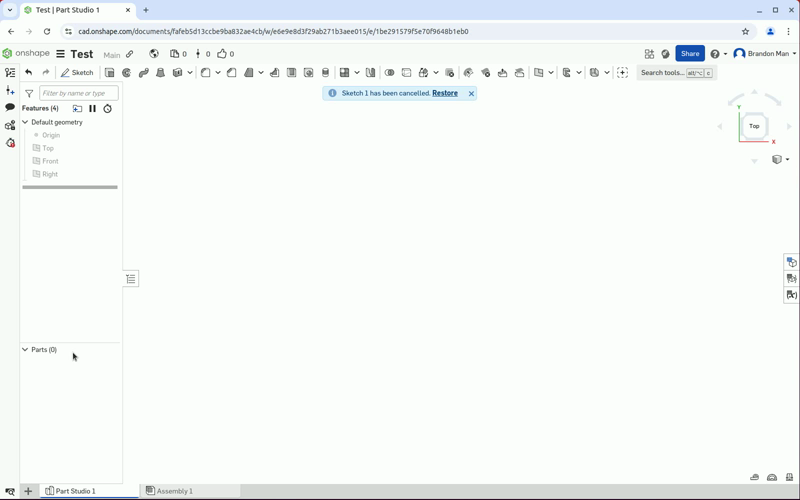
key(y)
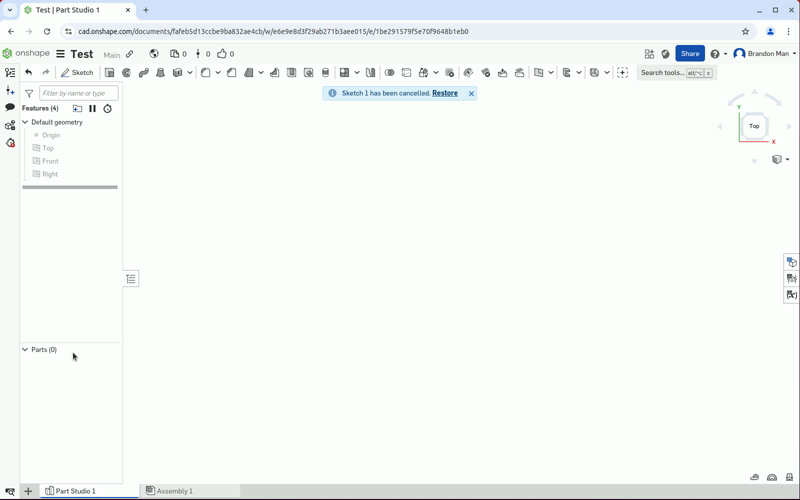
key(shift+p)
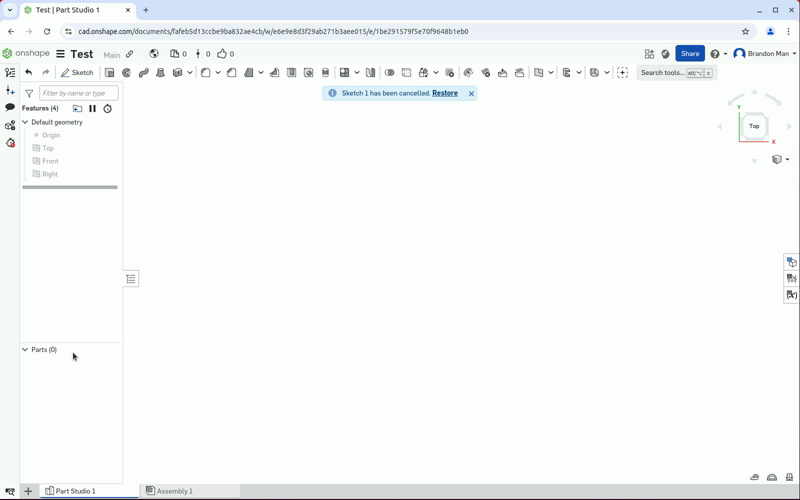
key(space)
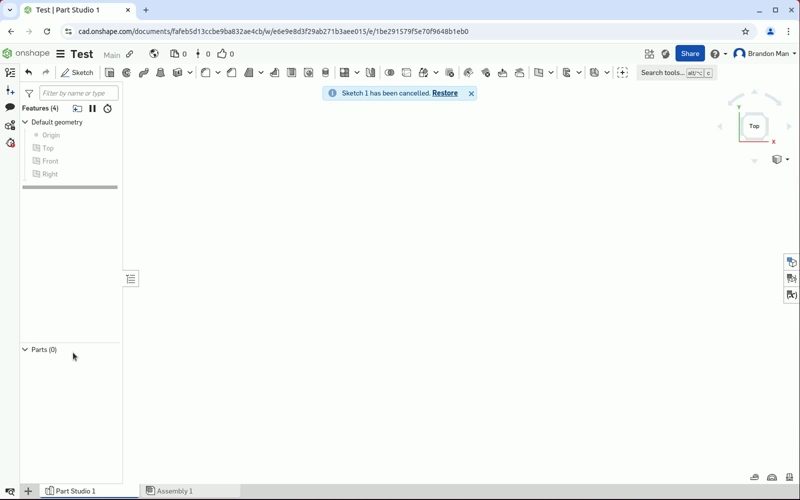
key_down(shift)
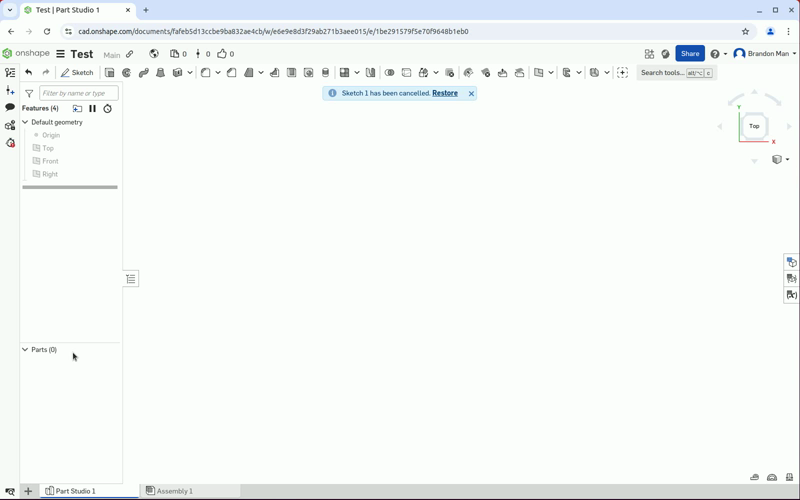
key(up)
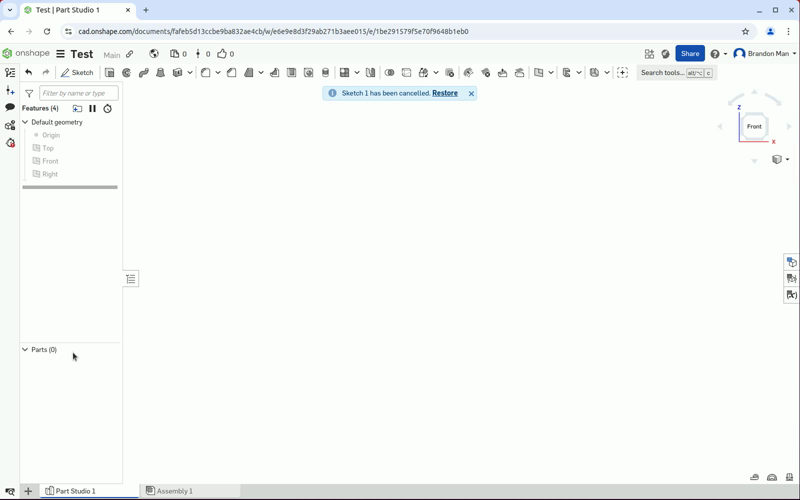
key_up(shift)
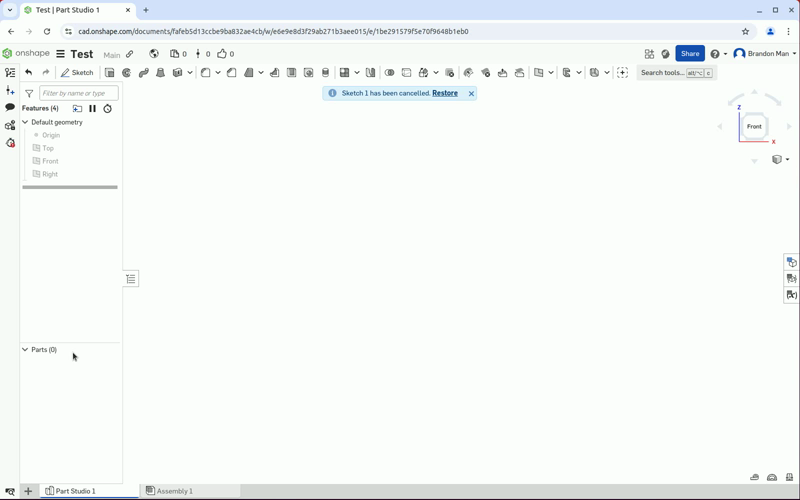
mouse_move(73, 352)
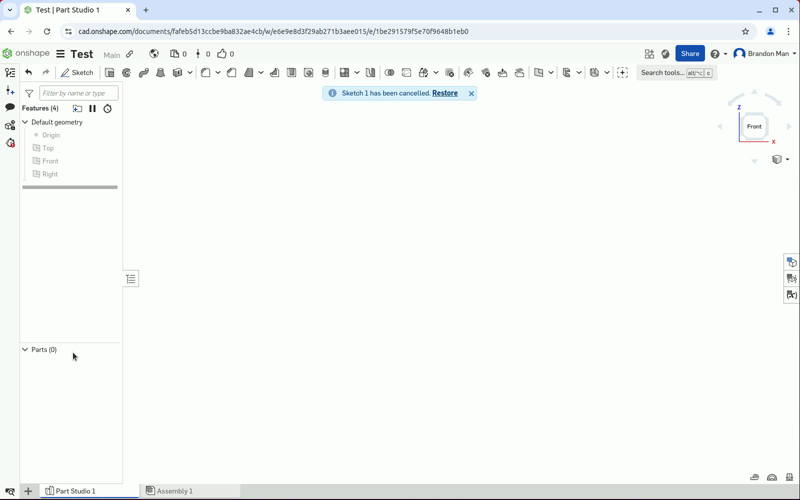
key(shift+y)
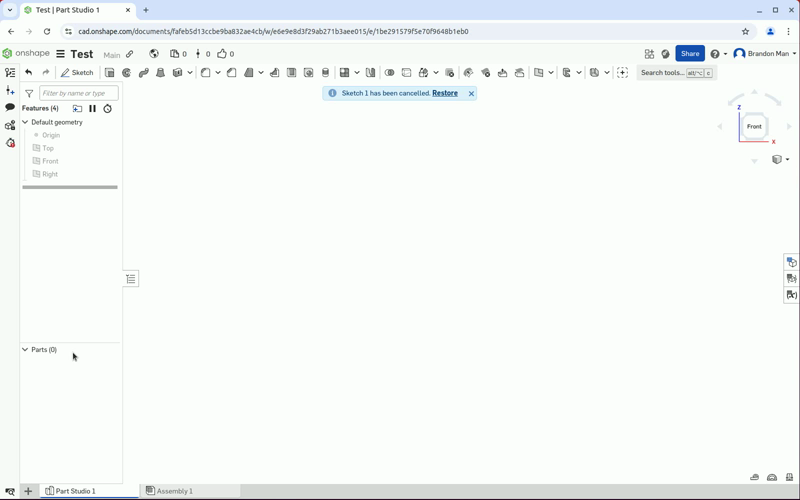
key(shift+s)
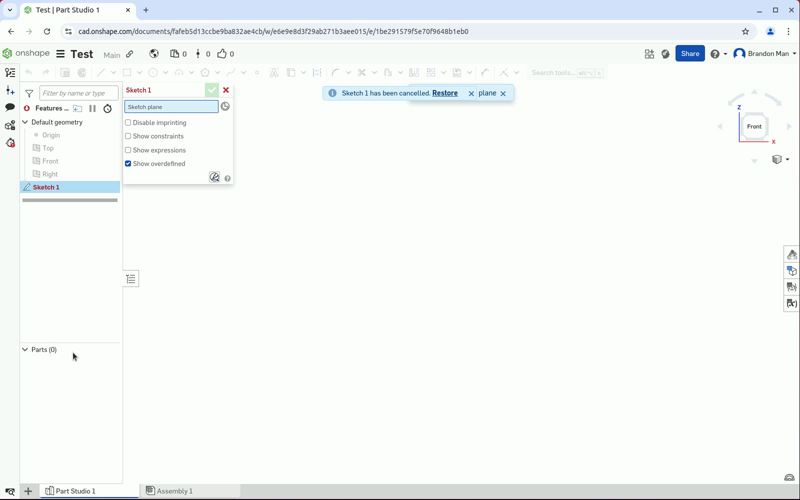
mouse_move(73, 163)
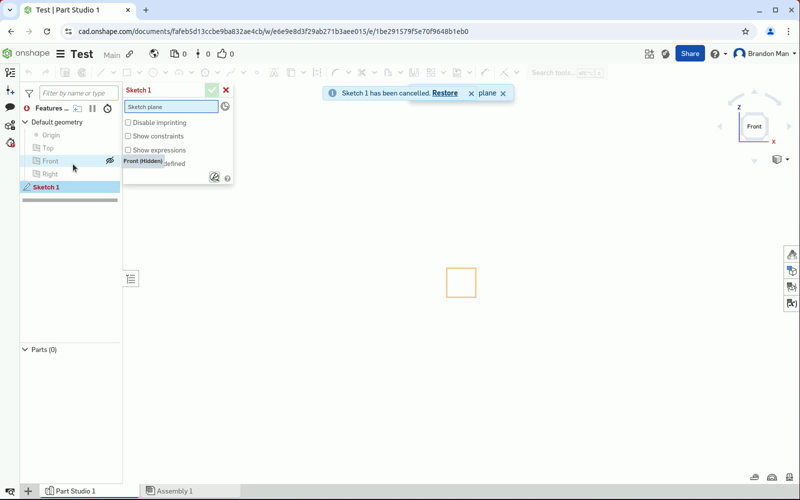
click(73, 163)
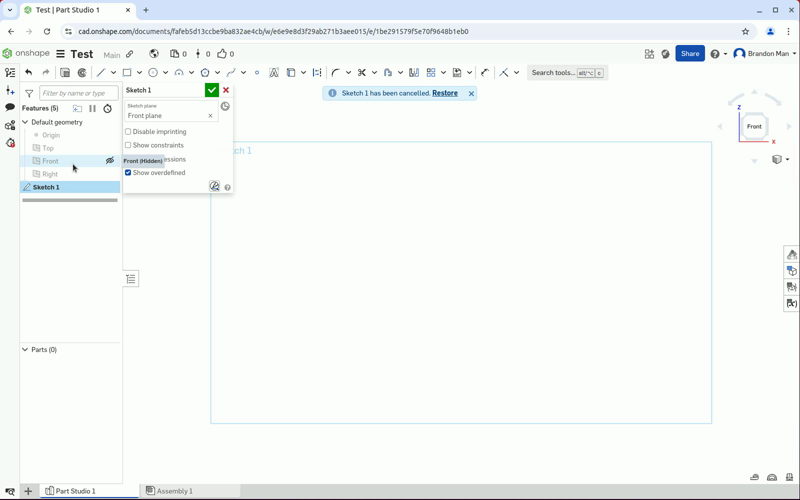
mouse_move(73, 352)
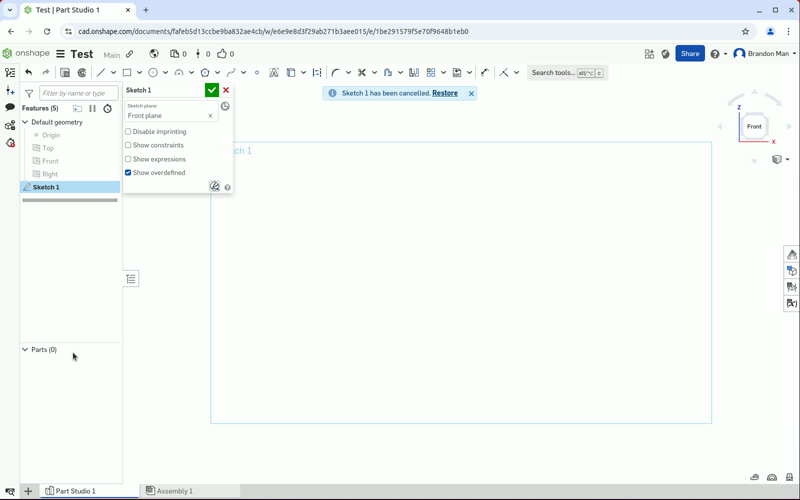
key(y)
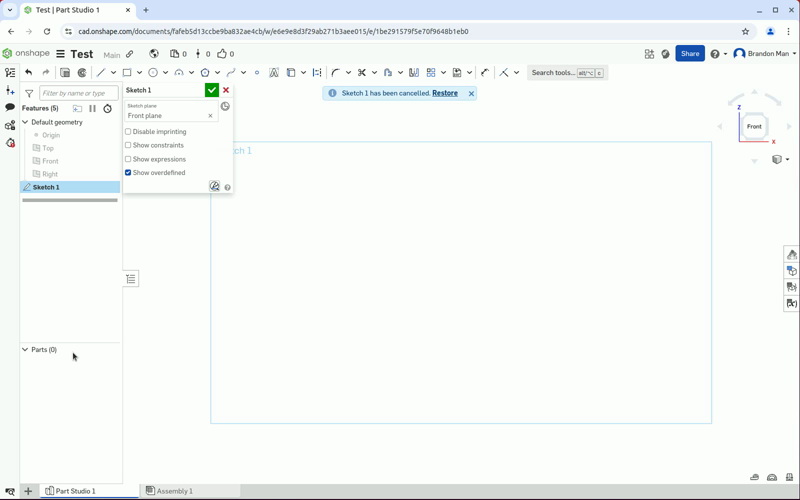
key(c)
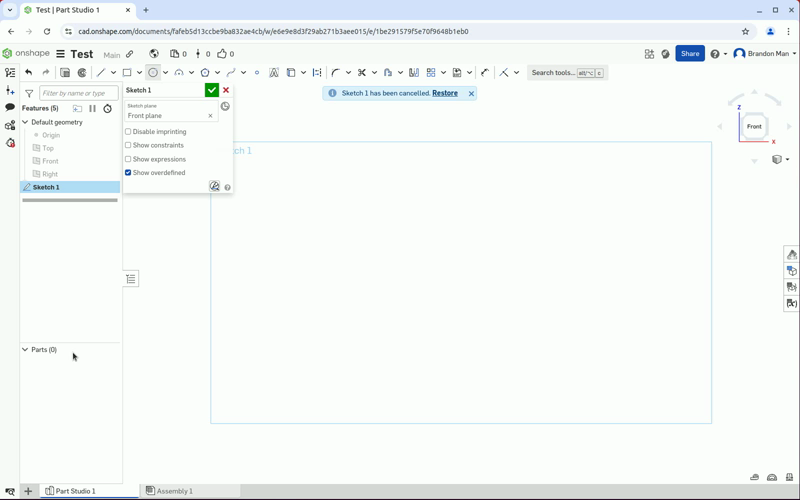
key_down(shift)
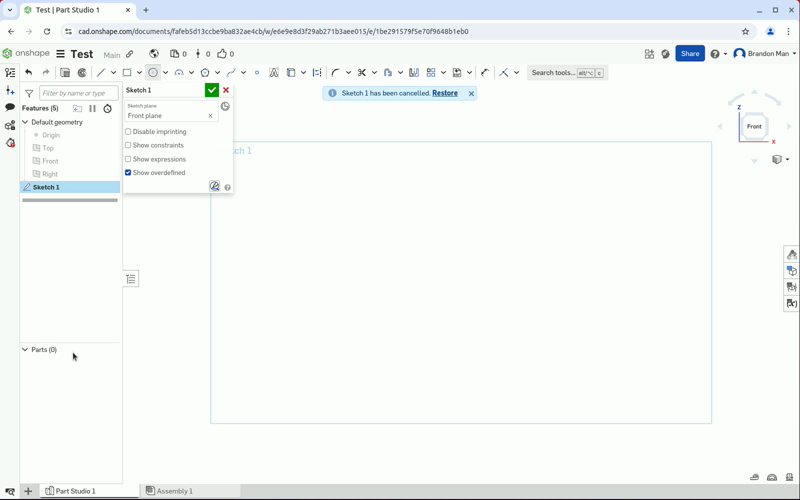
mouse_move(461, 282)
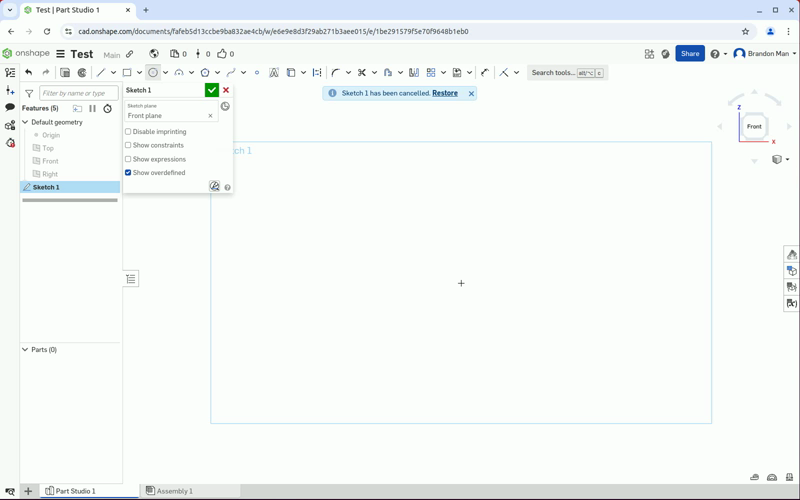
click(461, 282)
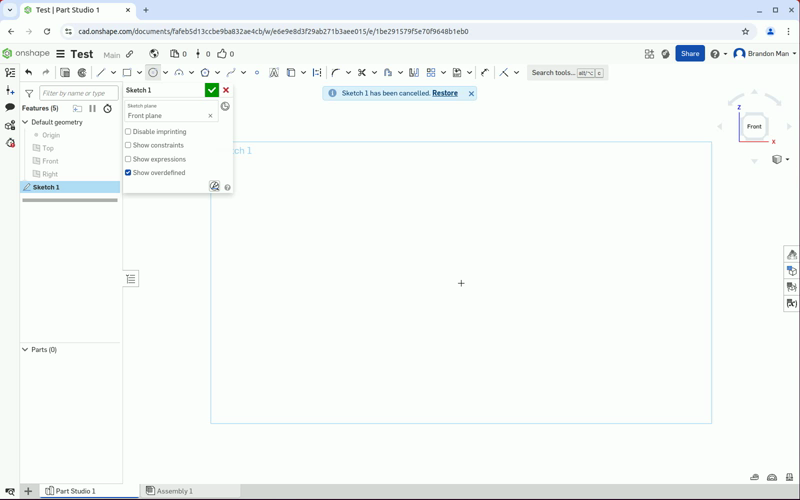
key_up(shift)
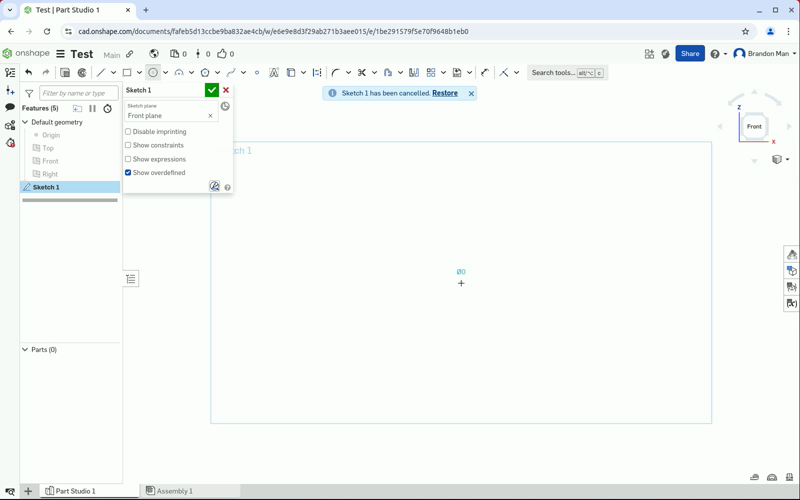
mouse_move(497, 282)
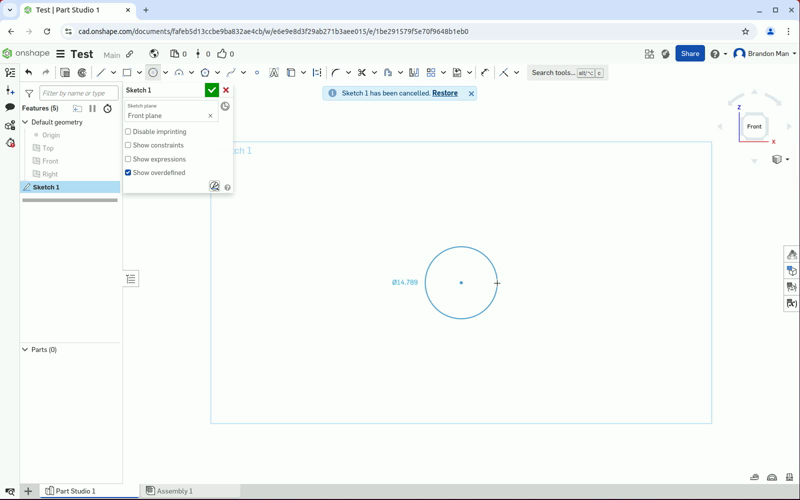
click(497, 282)
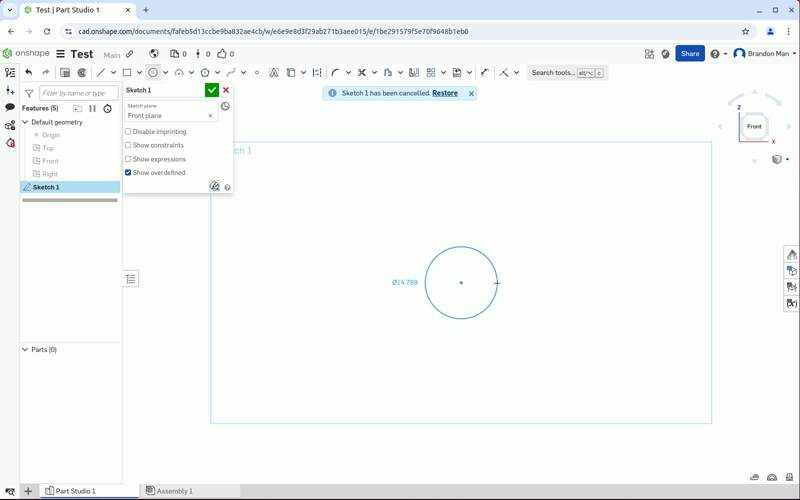
key(esc)
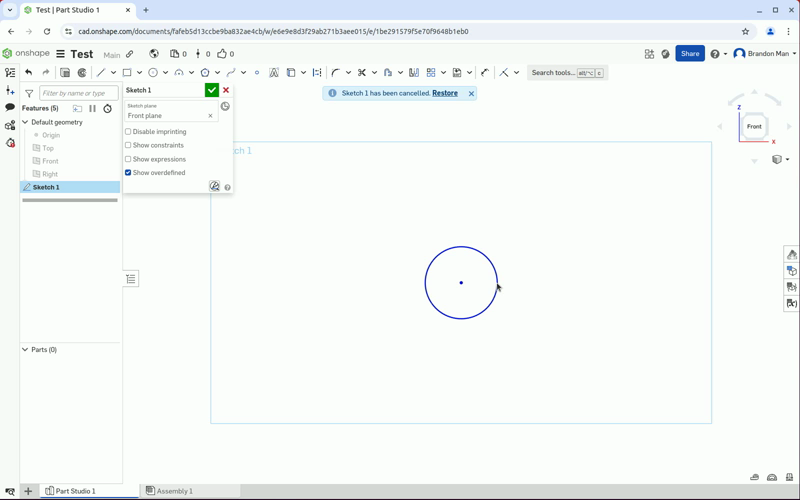
key(c)
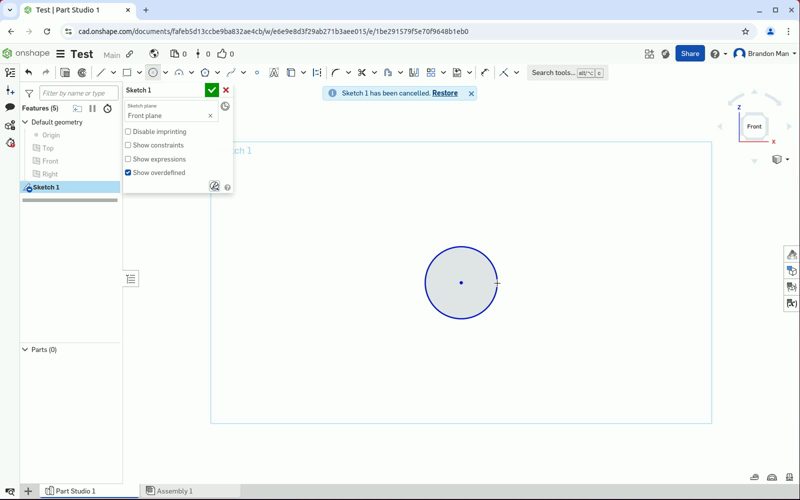
key_down(shift)
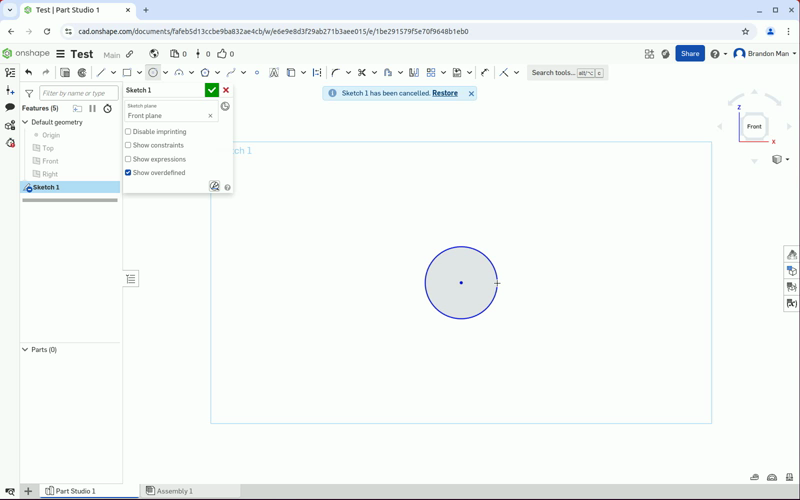
mouse_move(461, 282)
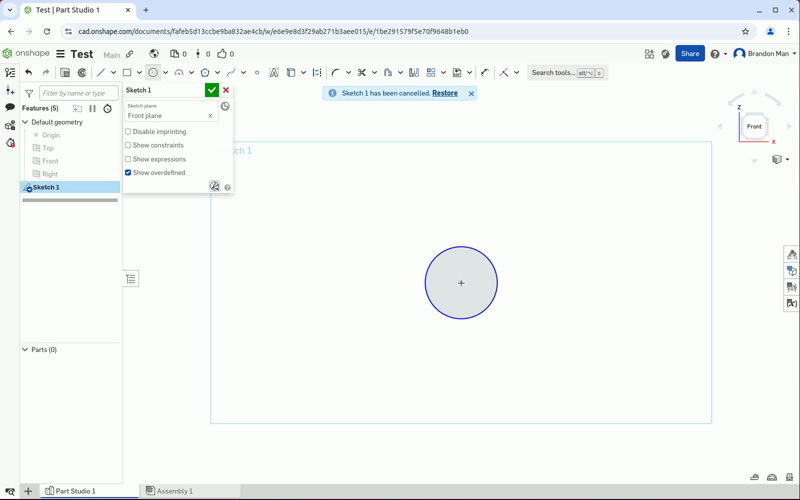
click(461, 282)
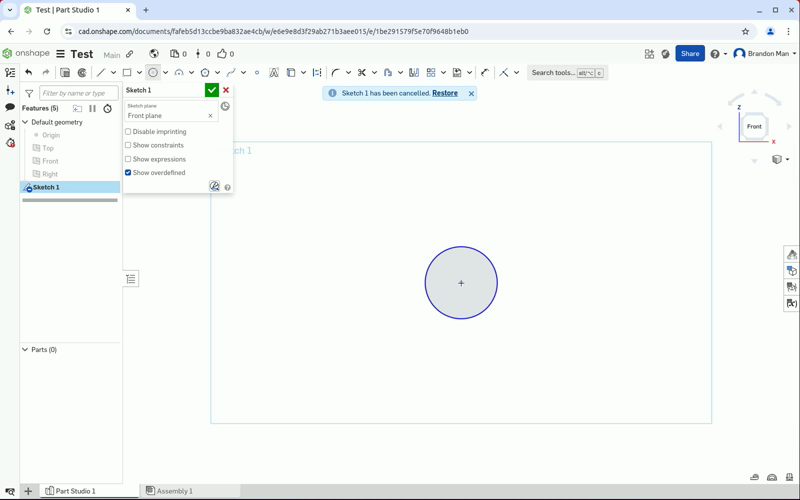
key_up(shift)
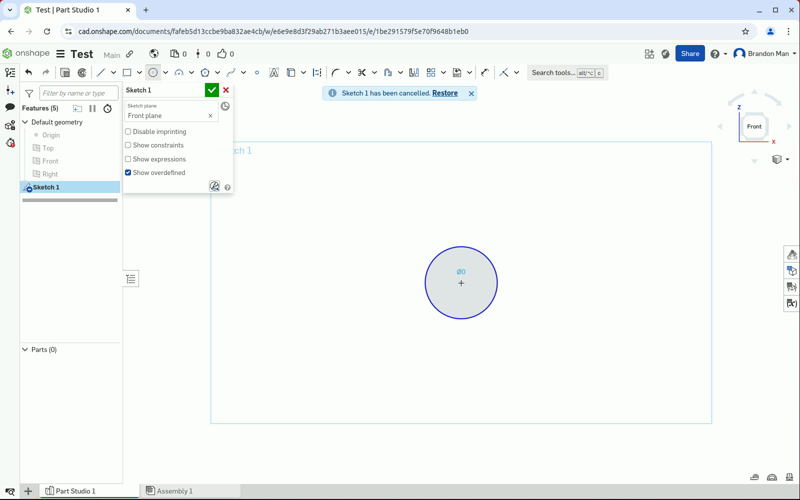
mouse_move(479, 282)
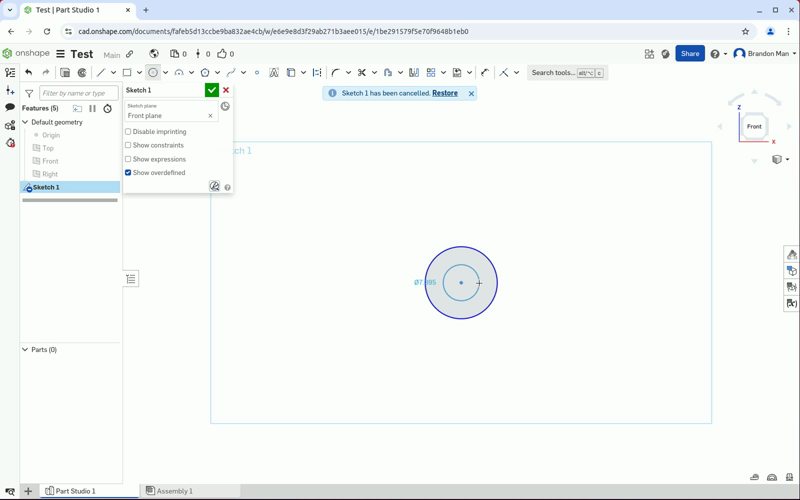
click(479, 282)
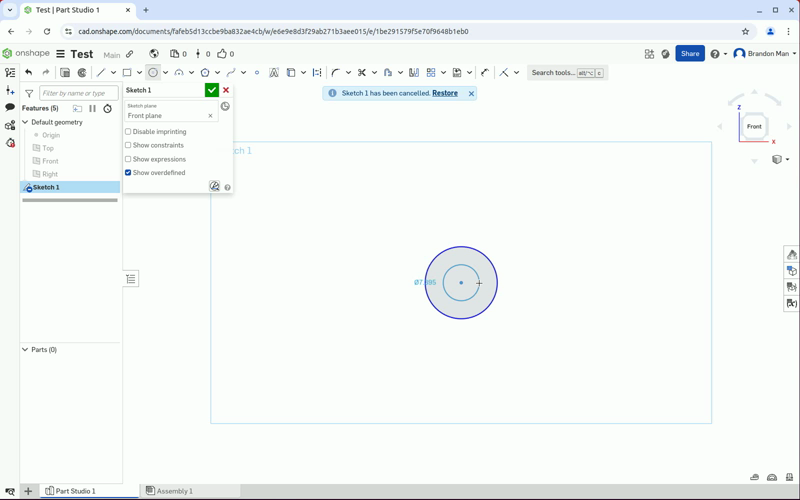
key(esc)
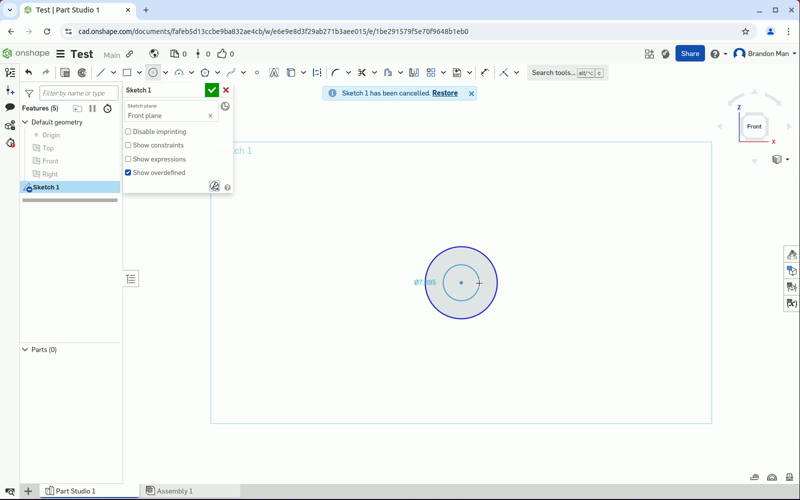
mouse_move(443, 264)
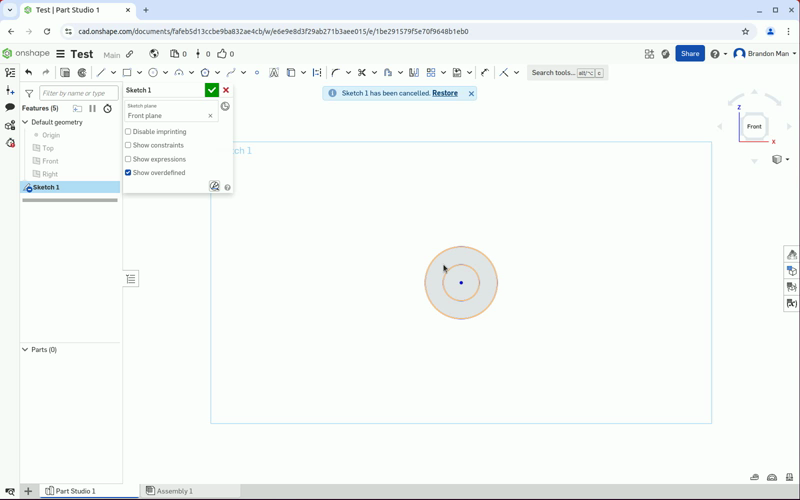
click(443, 264)
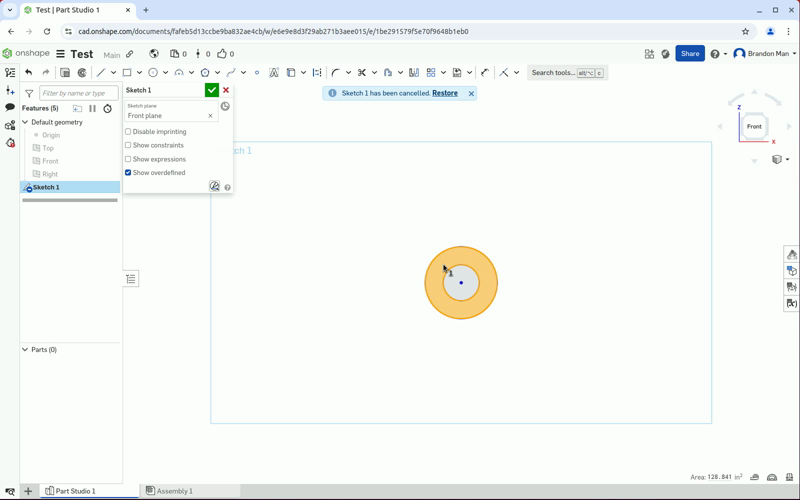
mouse_move(73, 352)
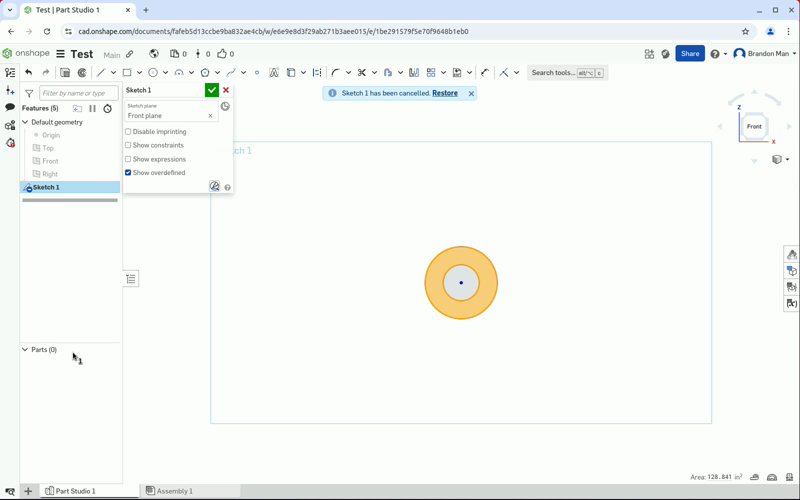
key(shift+y)
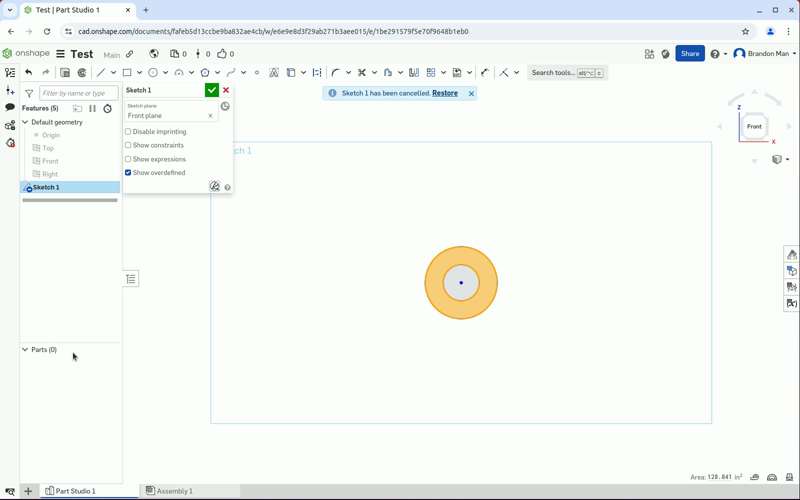
key(shift+e)
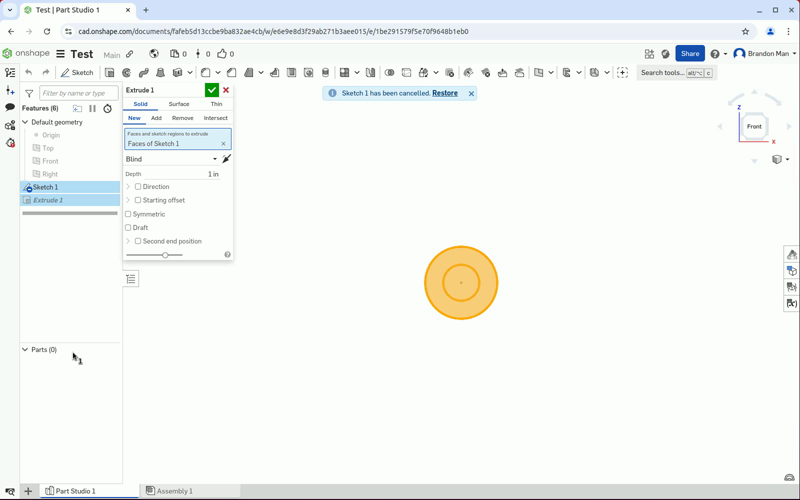
mouse_move(143, 106)
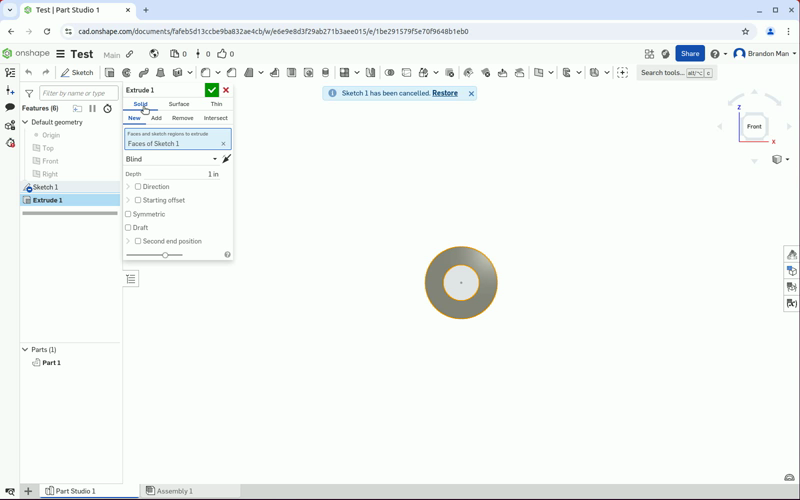
click(143, 106)
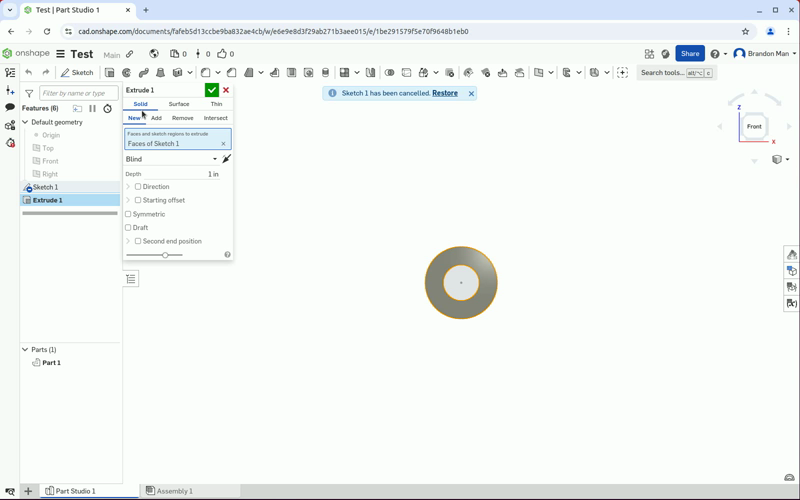
mouse_move(137, 120)
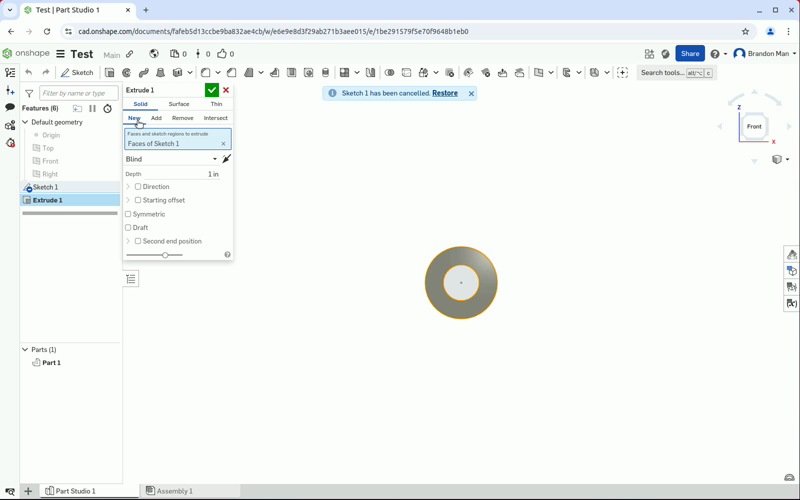
click(137, 120)
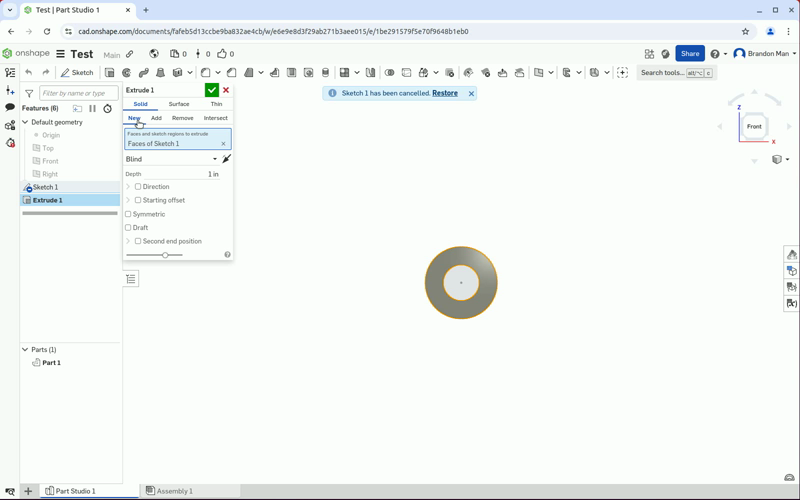
key(tab, 4)
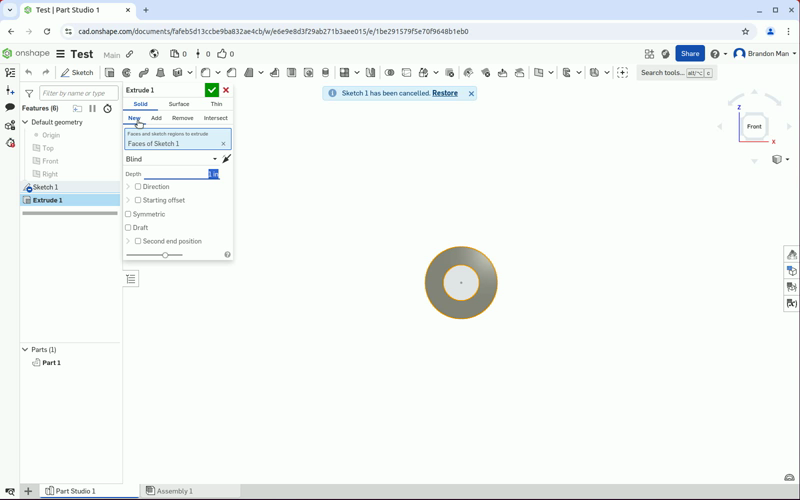
text(3.611)
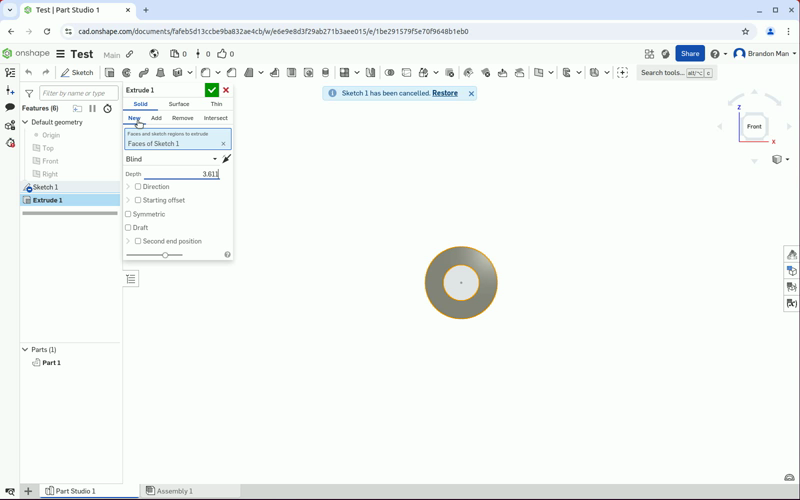
key(enter)
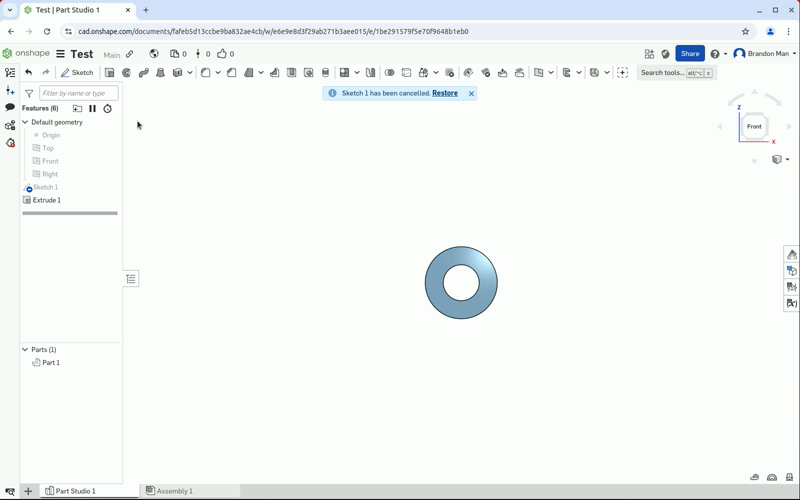
key(shift+h)
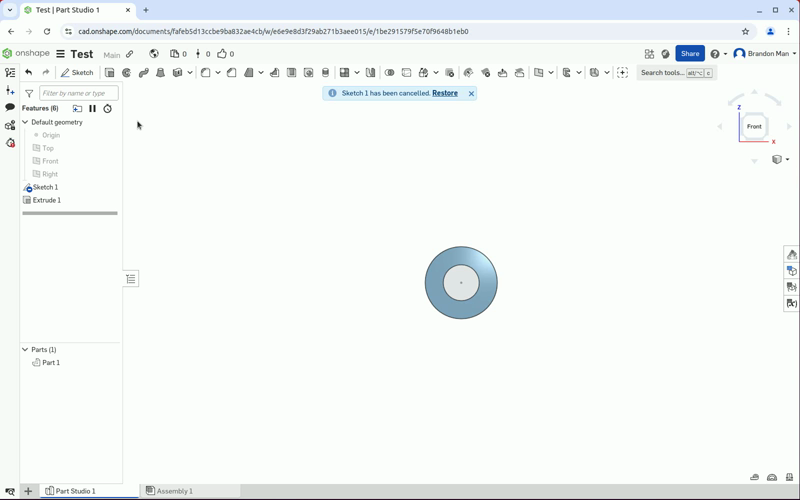
key(shift+h)
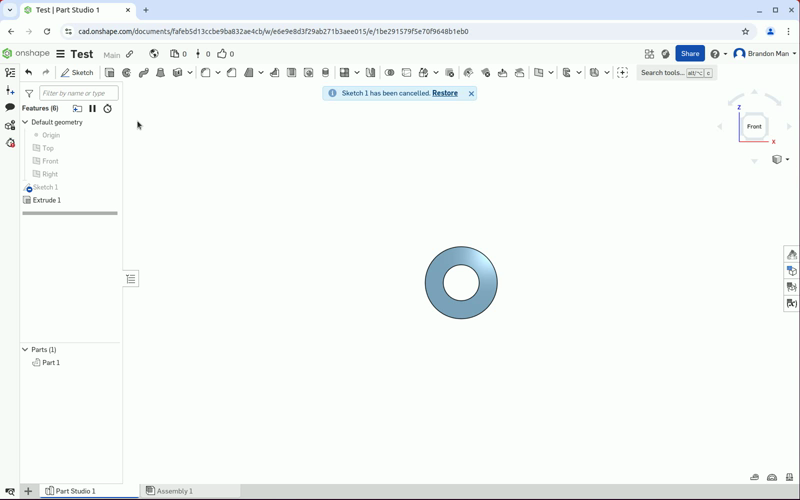
mouse_move(73, 189)
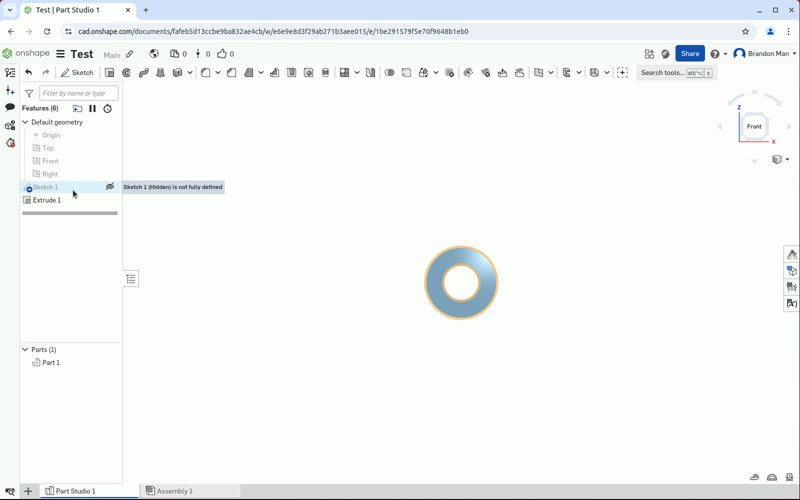
click(73, 189)
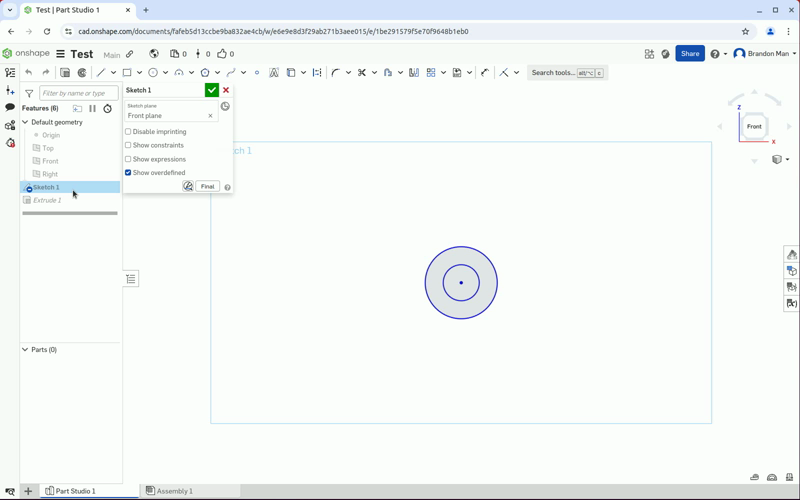
mouse_move(229, 92)
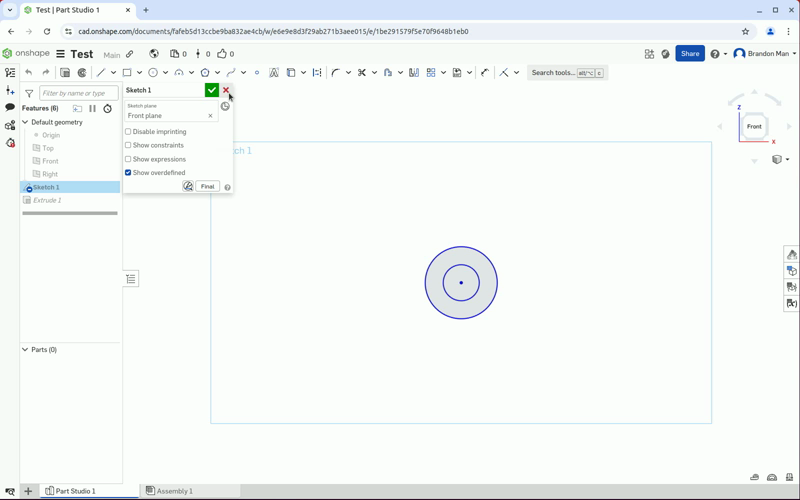
click(229, 92)
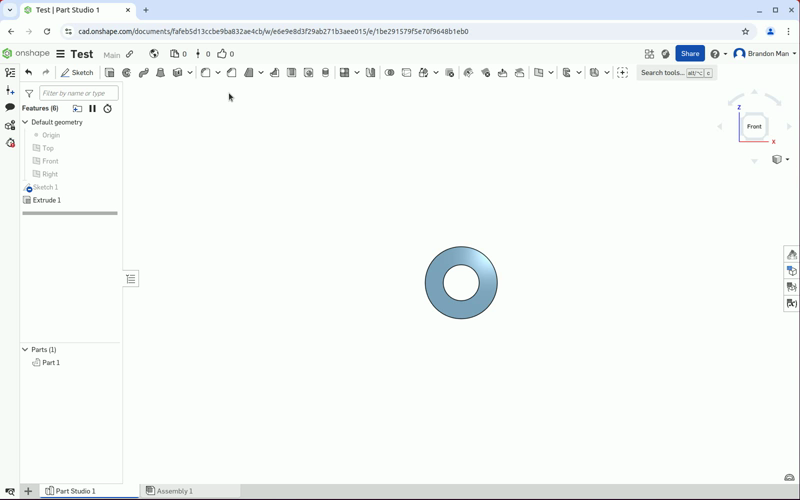
mouse_move(541, 75)
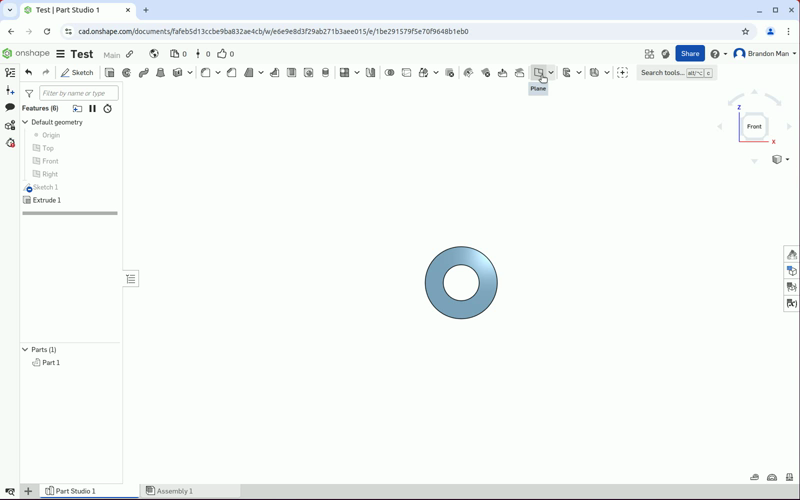
click(541, 75)
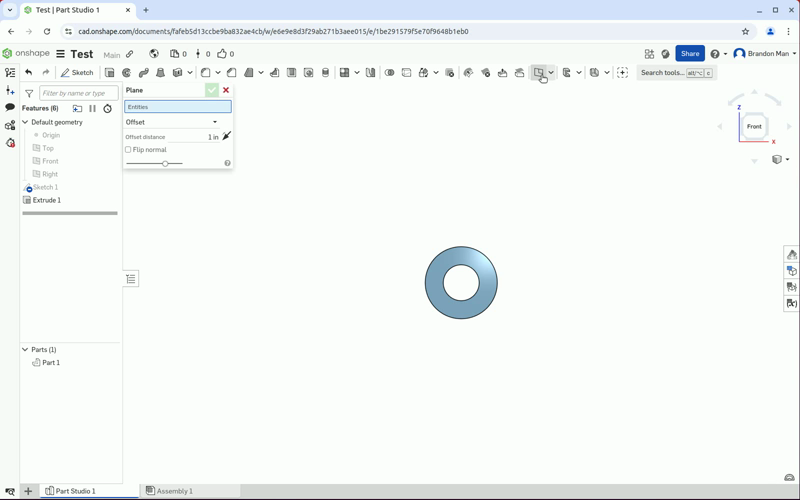
mouse_move(73, 163)
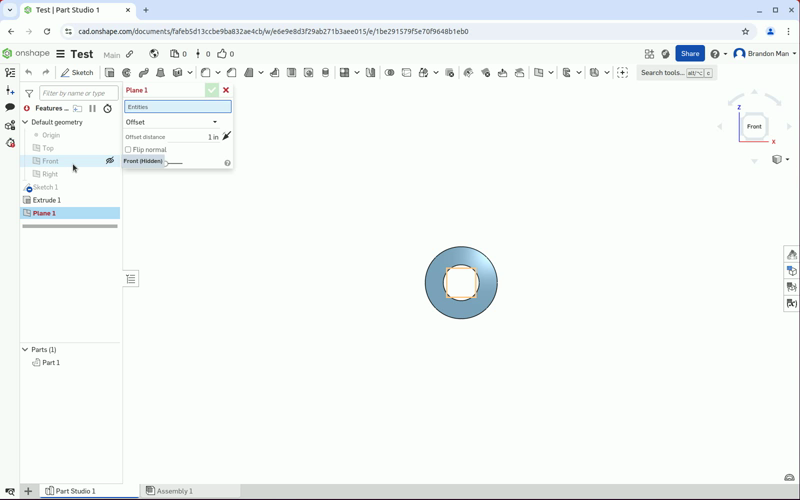
click(73, 163)
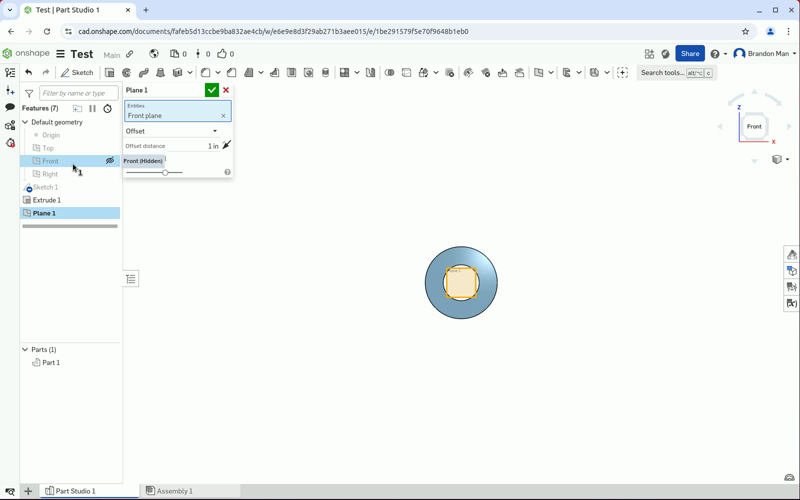
key(tab, 2)
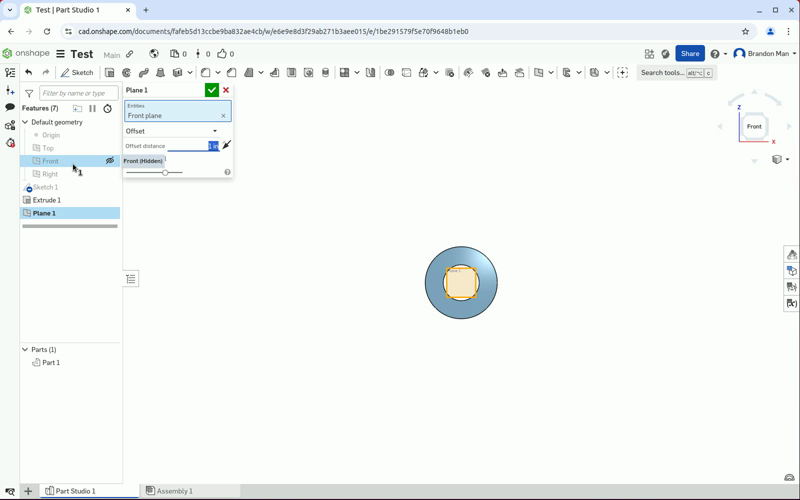
text(3.605)
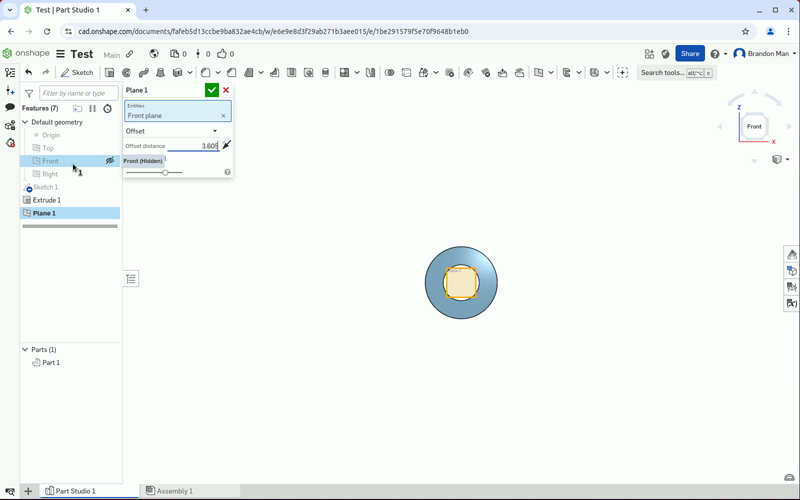
key(enter, 2)
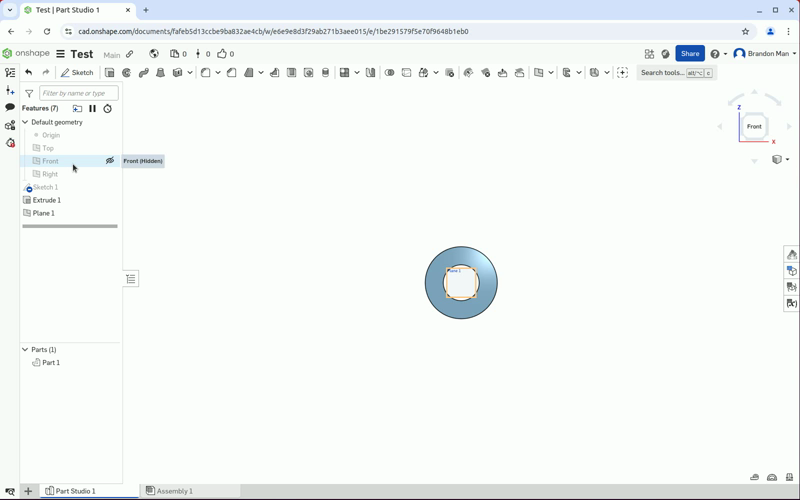
key(shift+s)
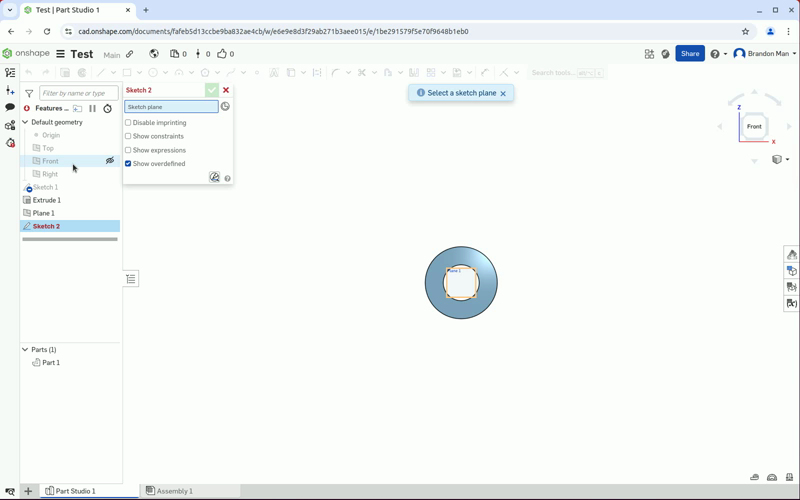
mouse_move(73, 215)
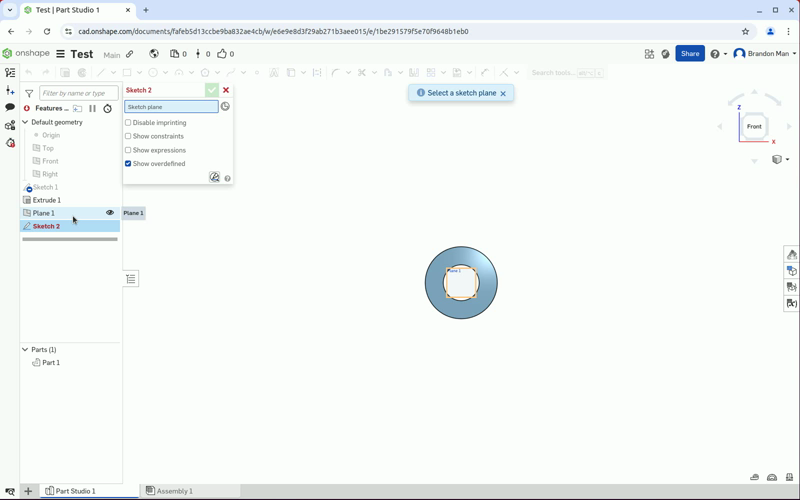
click(73, 215)
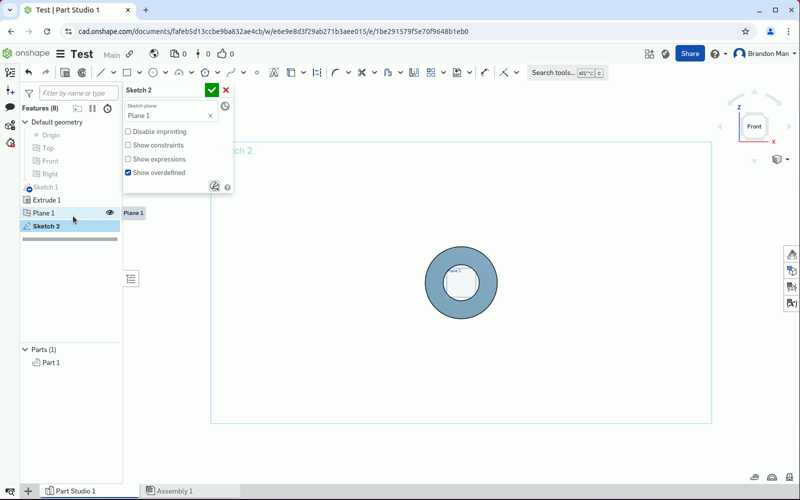
mouse_move(73, 352)
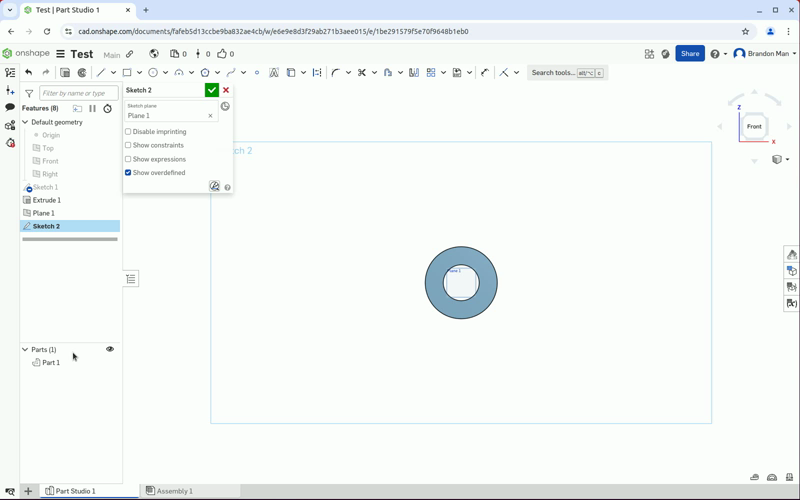
key(y)
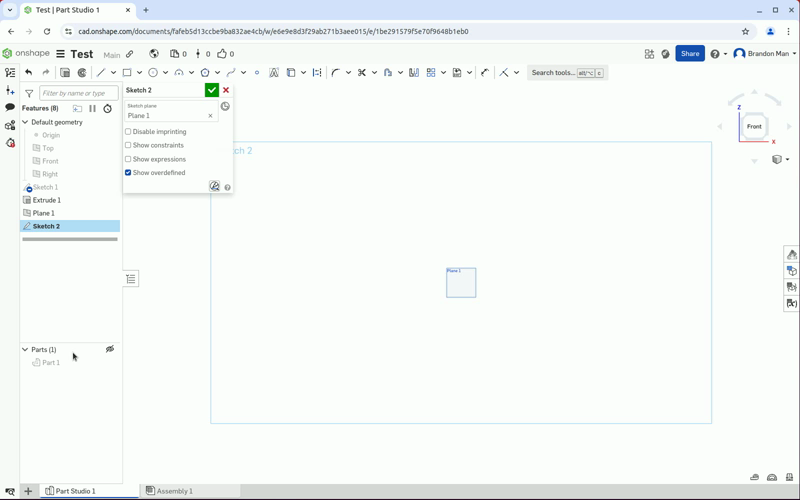
key(c)
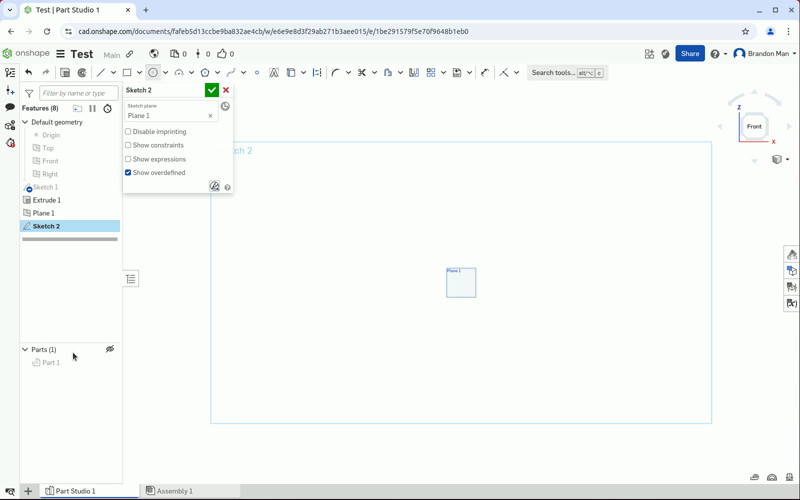
key_down(shift)
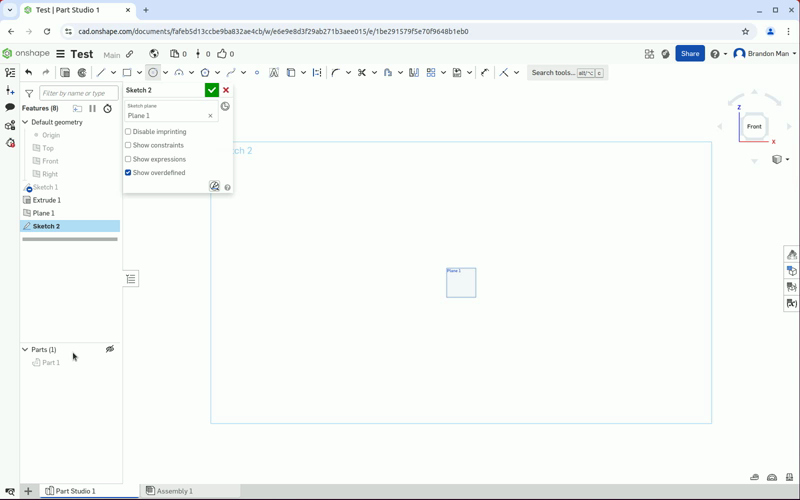
mouse_move(460, 282)
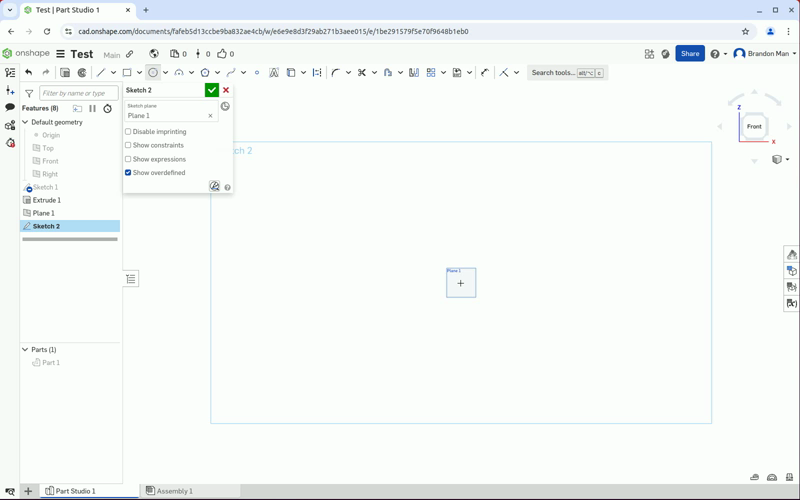
click(460, 282)
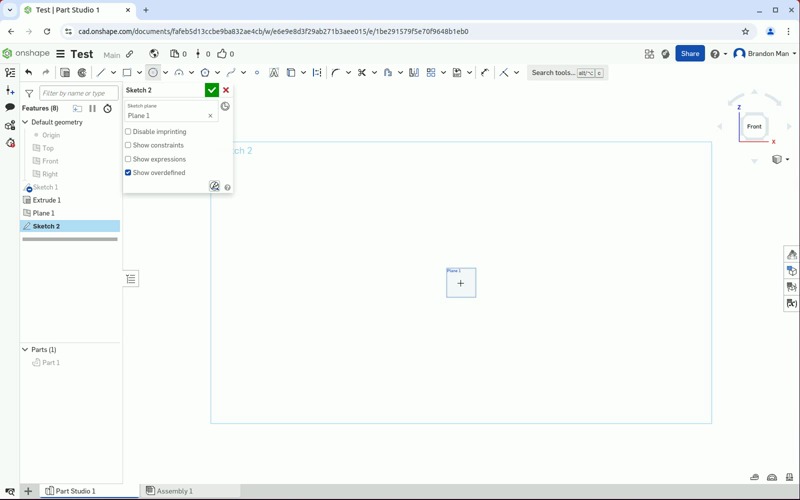
key_up(shift)
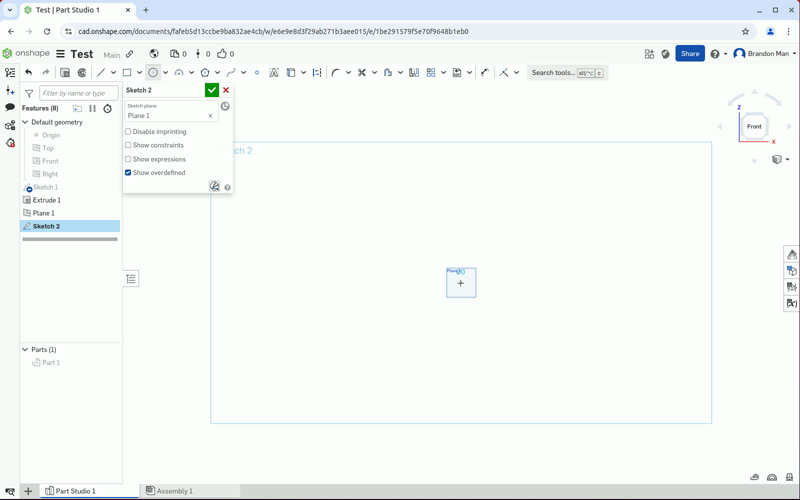
mouse_move(492, 282)
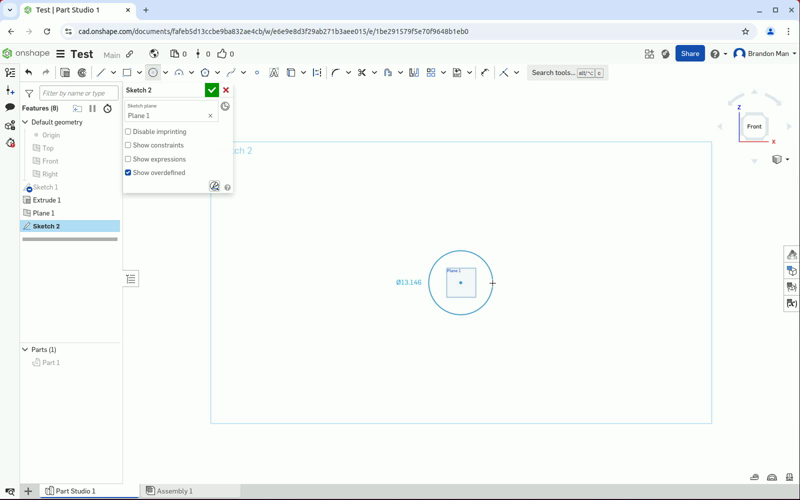
click(492, 282)
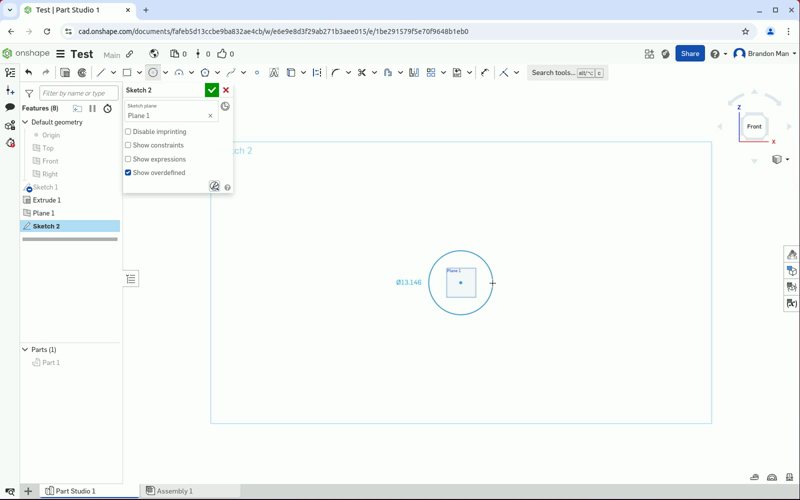
key(esc)
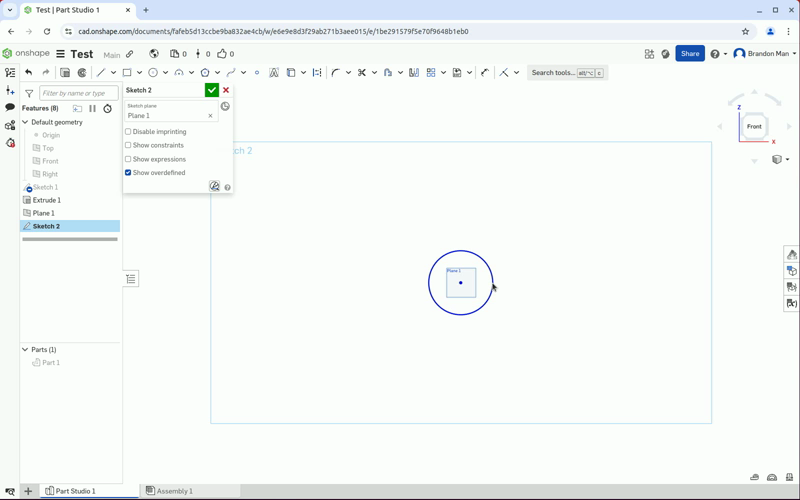
key(c)
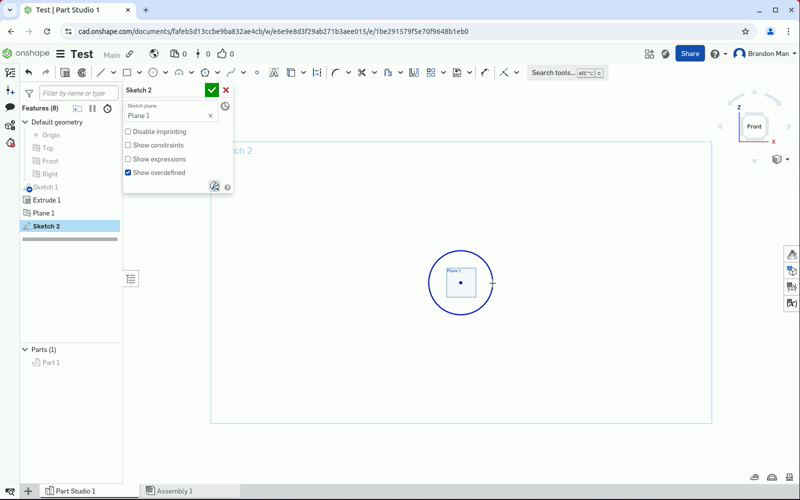
key_down(shift)
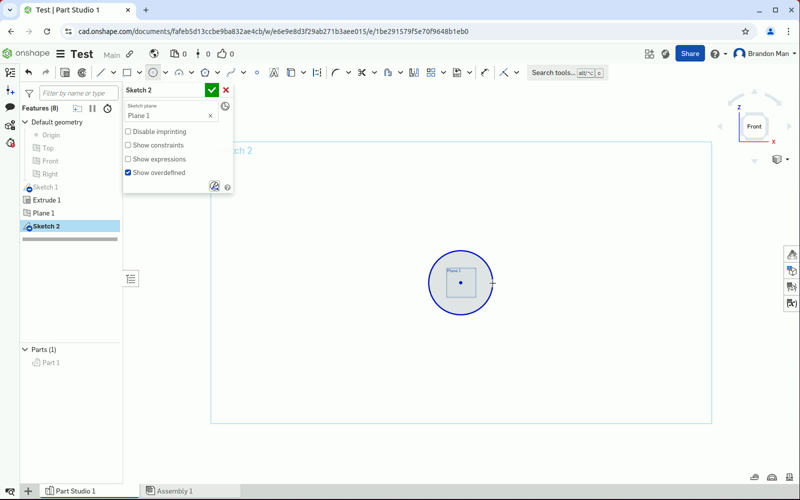
mouse_move(460, 282)
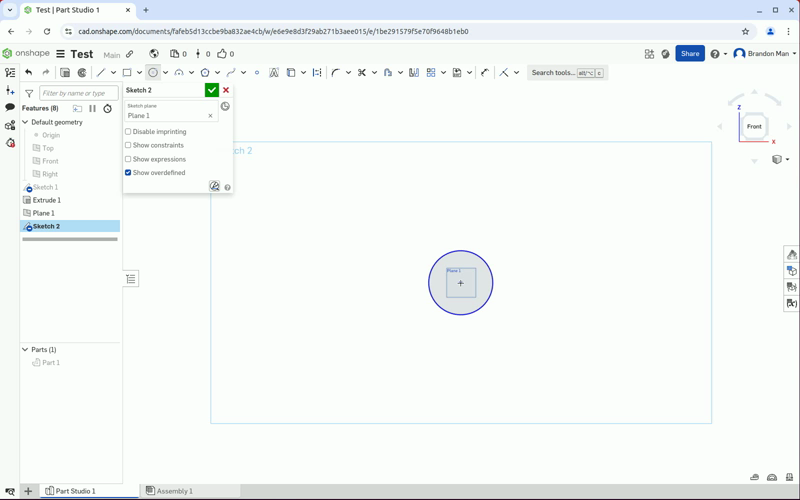
click(460, 282)
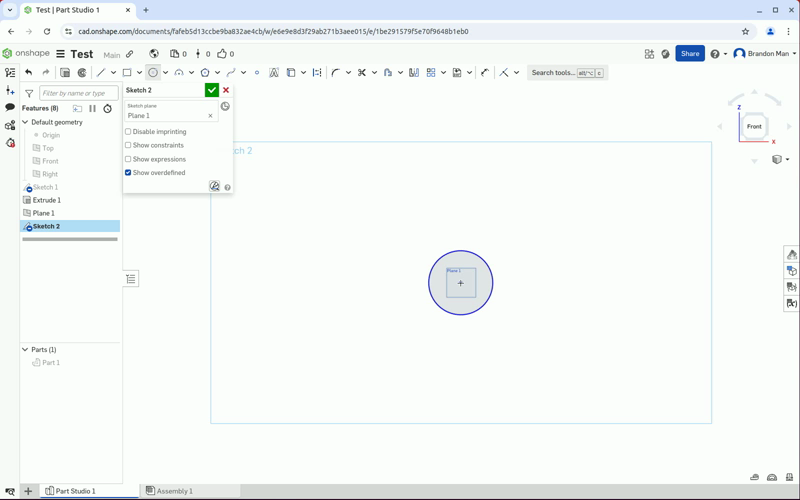
key_up(shift)
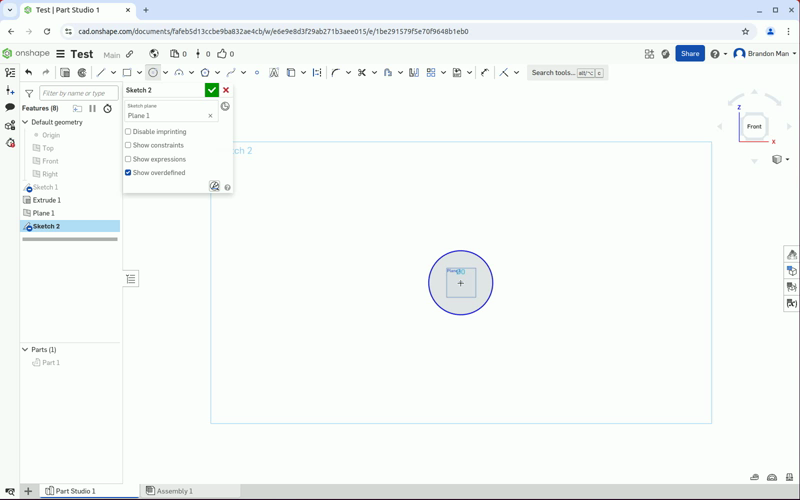
mouse_move(478, 282)
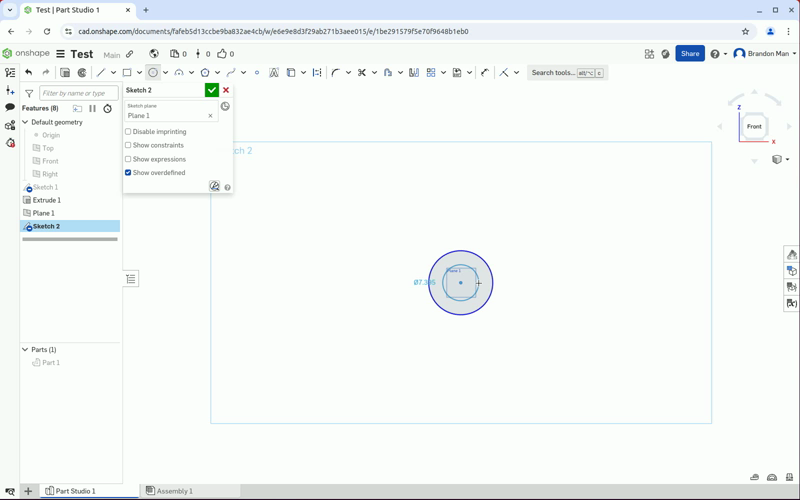
click(478, 282)
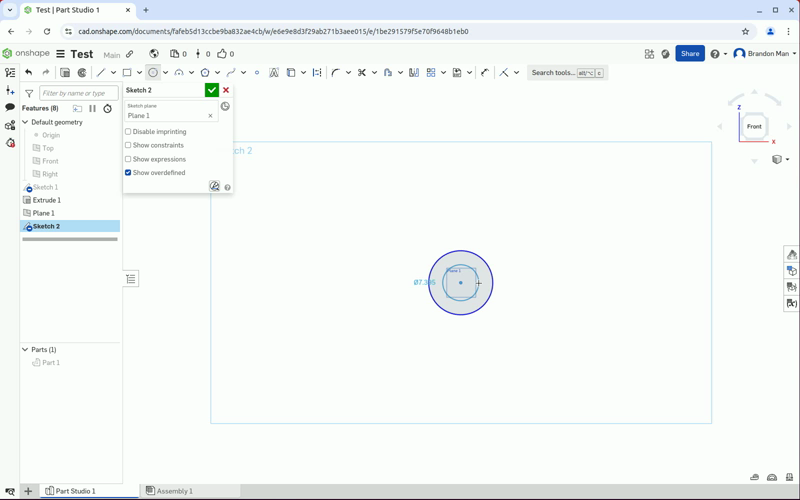
key(esc)
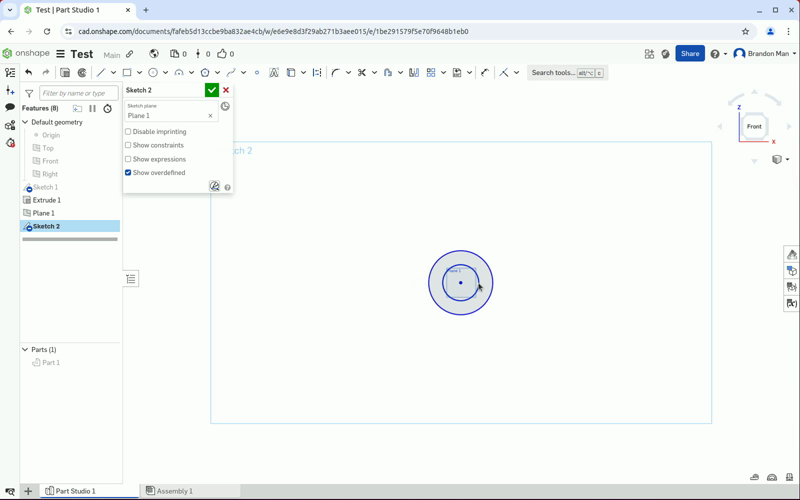
mouse_move(481, 277)
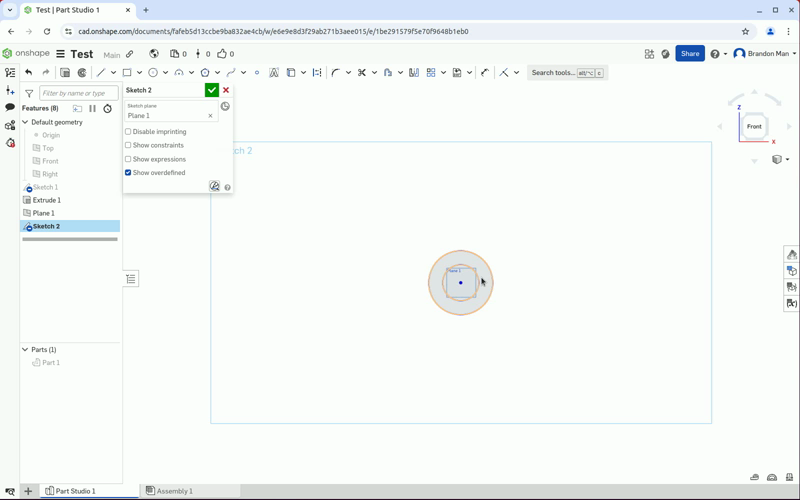
click(481, 277)
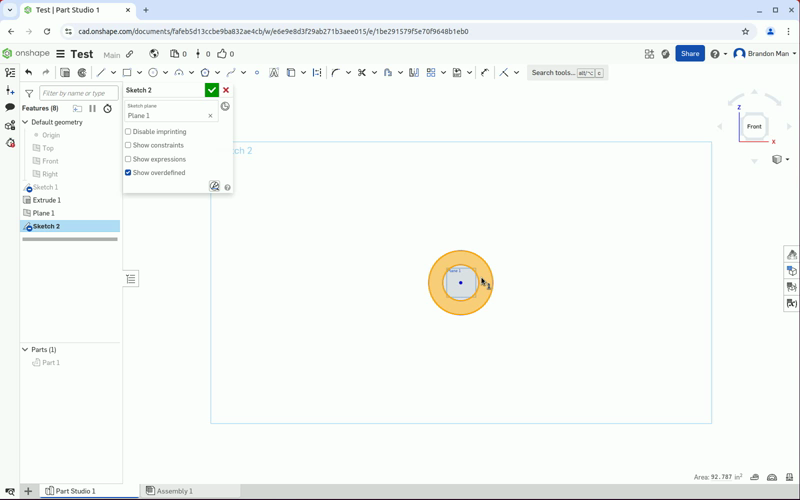
mouse_move(73, 352)
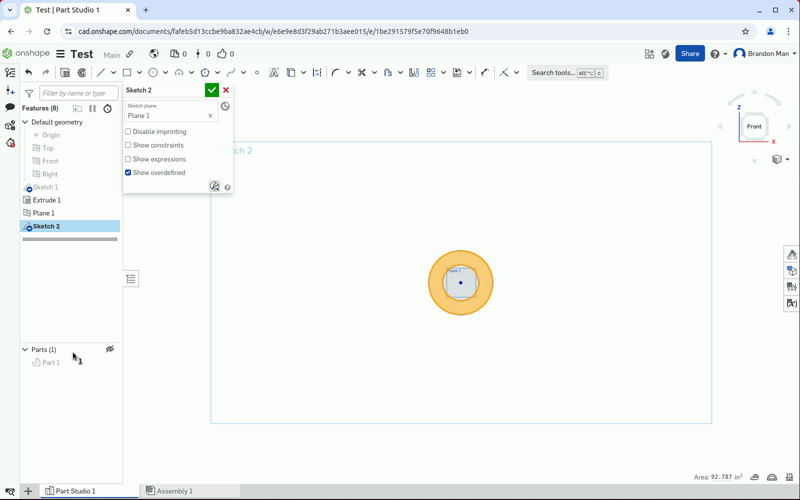
key(shift+y)
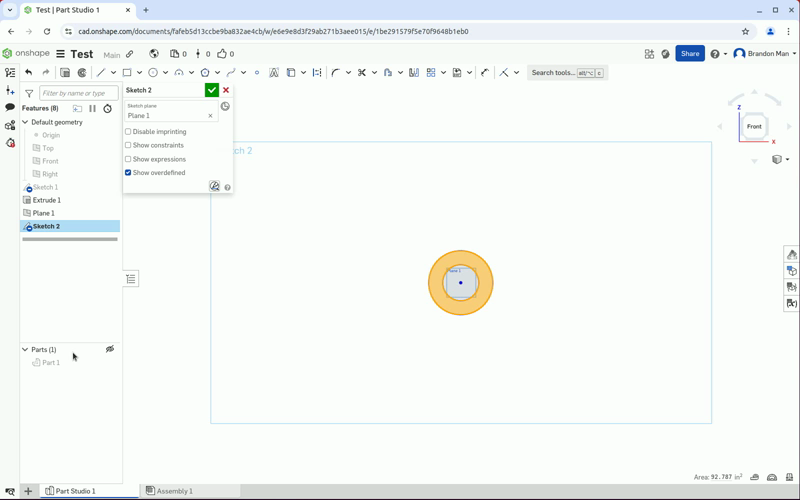
key(shift+e)
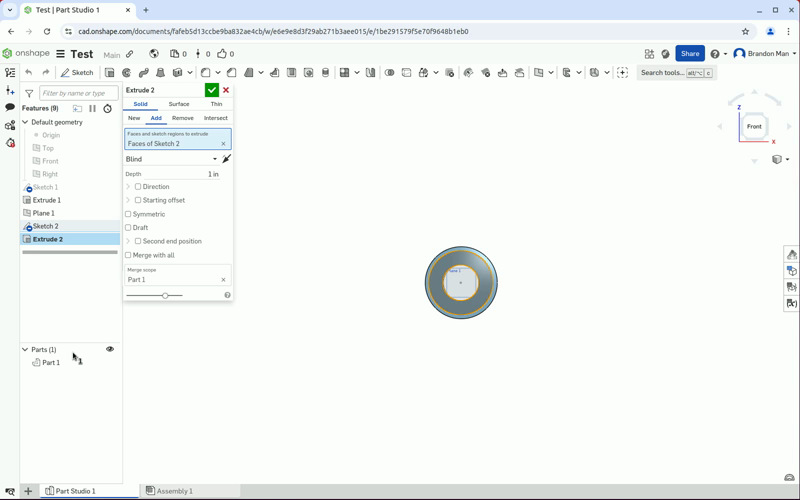
mouse_move(143, 106)
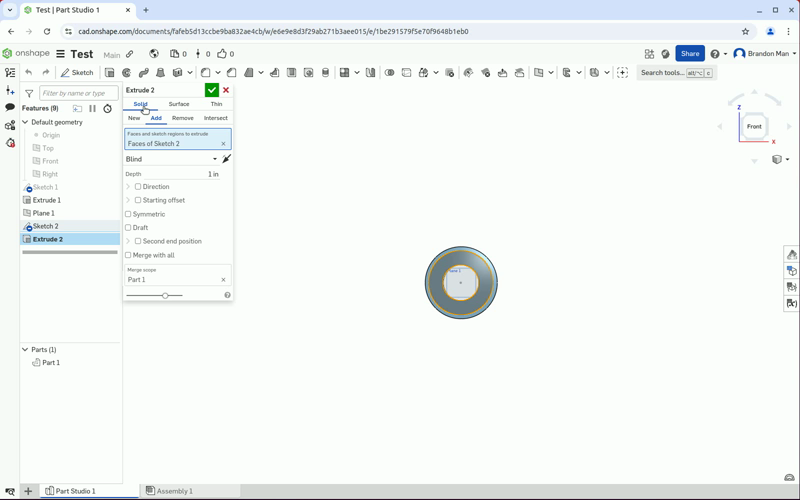
click(143, 106)
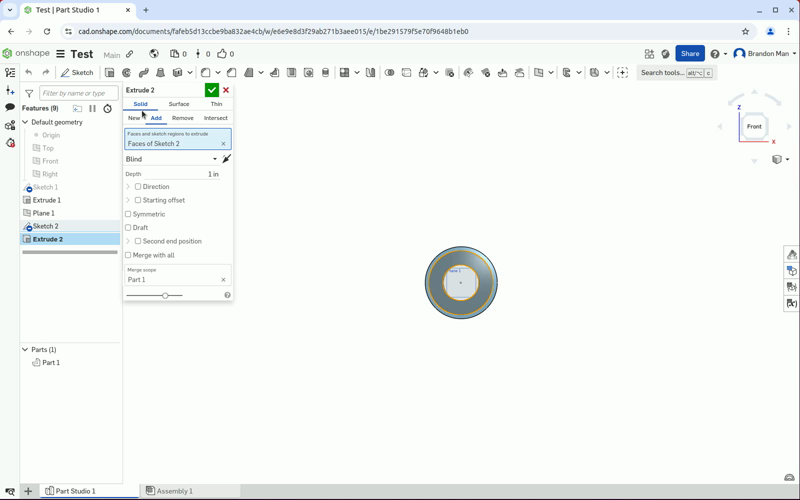
mouse_move(137, 120)
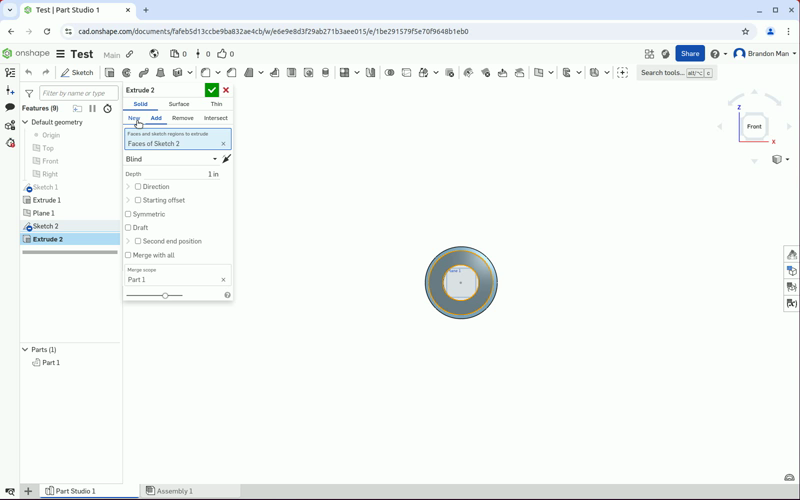
click(137, 120)
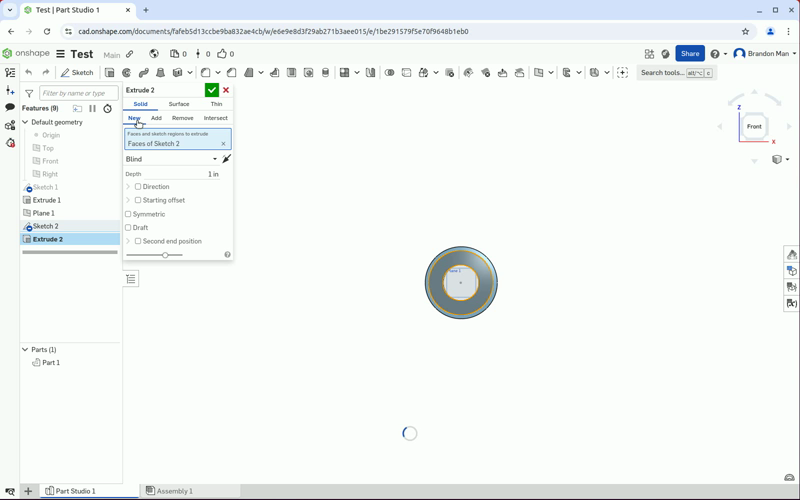
key(tab, 4)
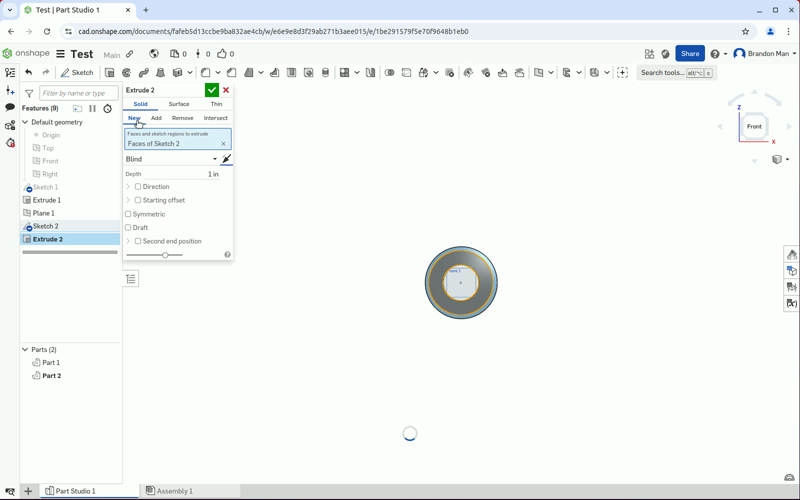
text(1.204)
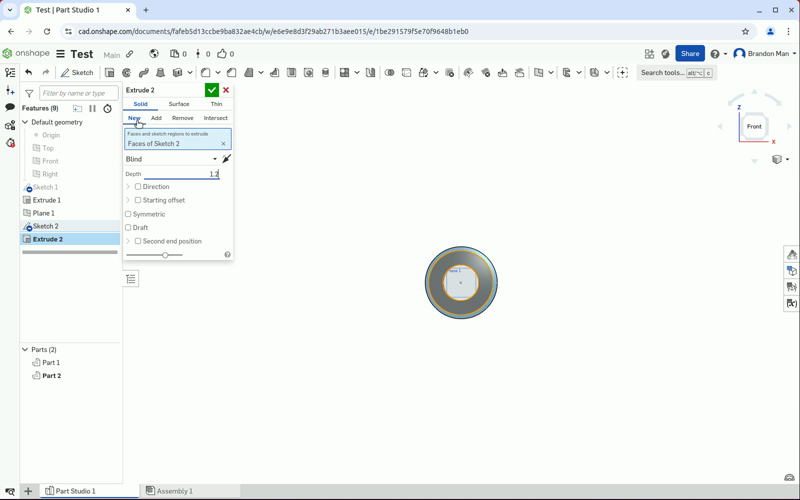
key(enter)
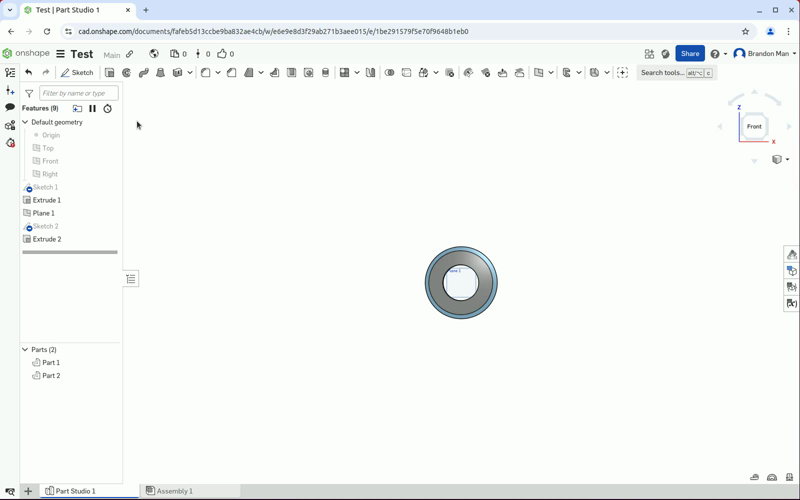
key(shift+h)
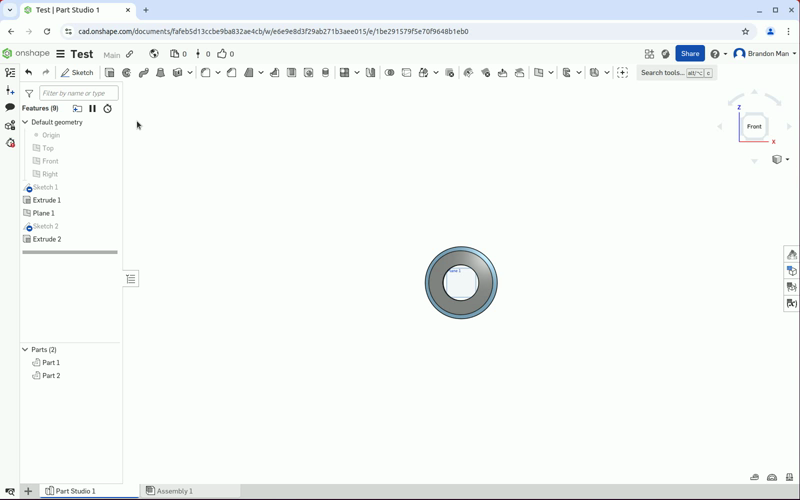
key(shift+h)
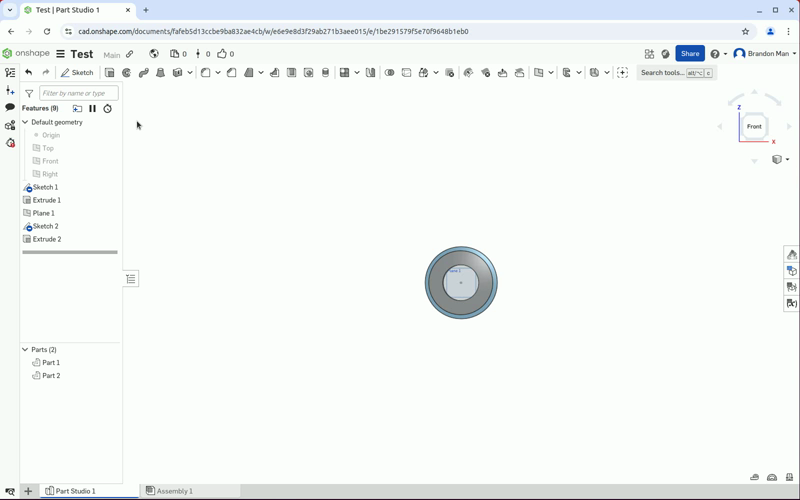
key(shift+7)
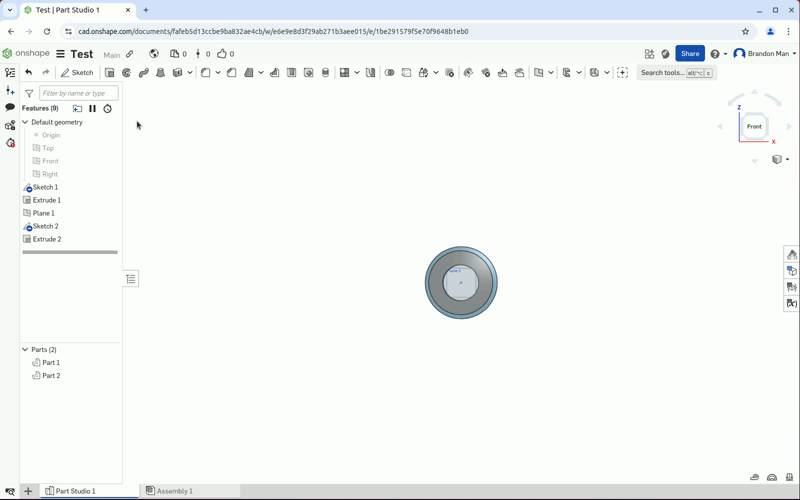
key(left, 2)
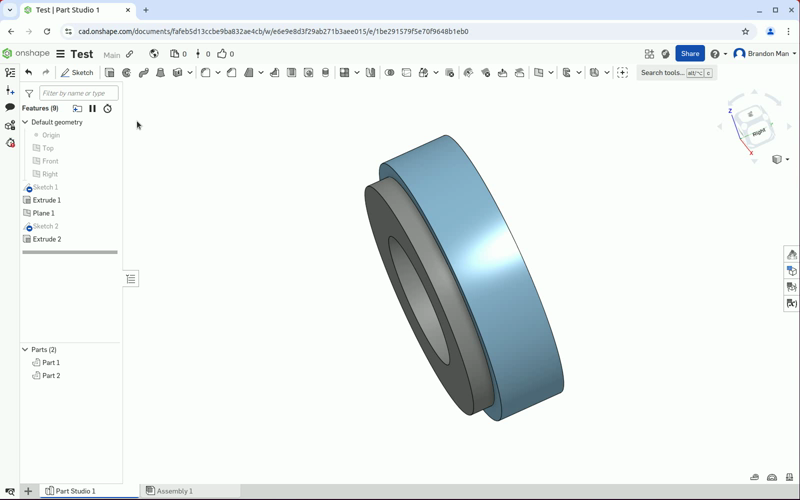
key(down, 2)
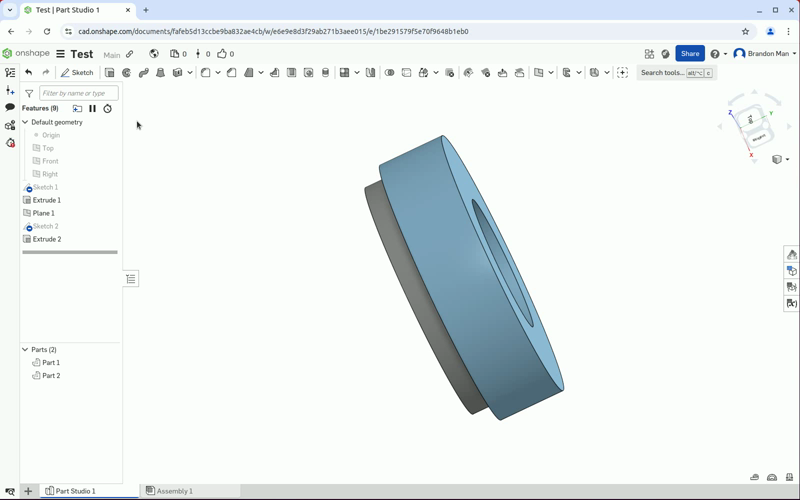
key(up, 2)
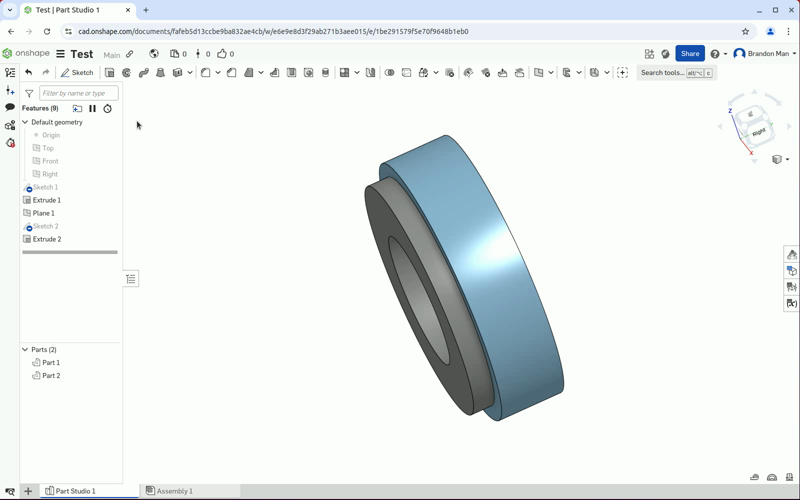
key(right, 2)
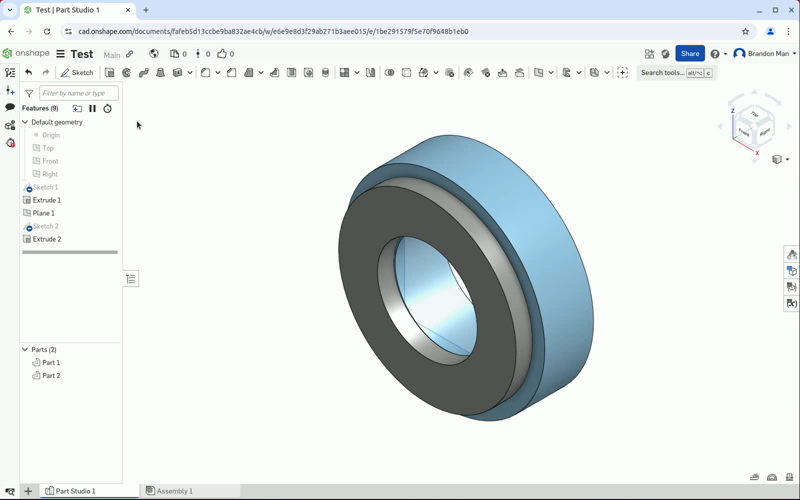
mouse_move(73, 189)
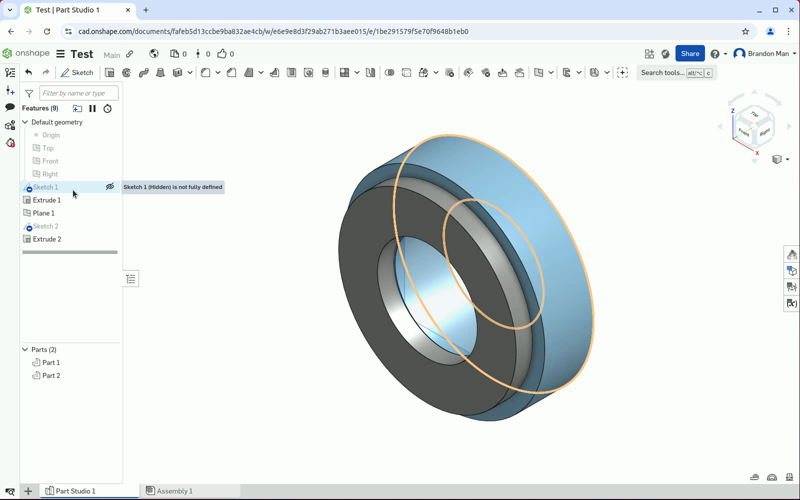
click(73, 189)